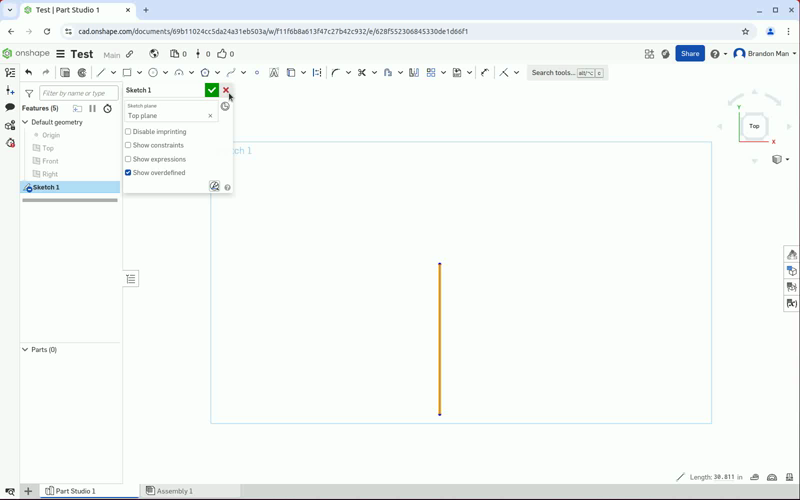
key(shift+h)
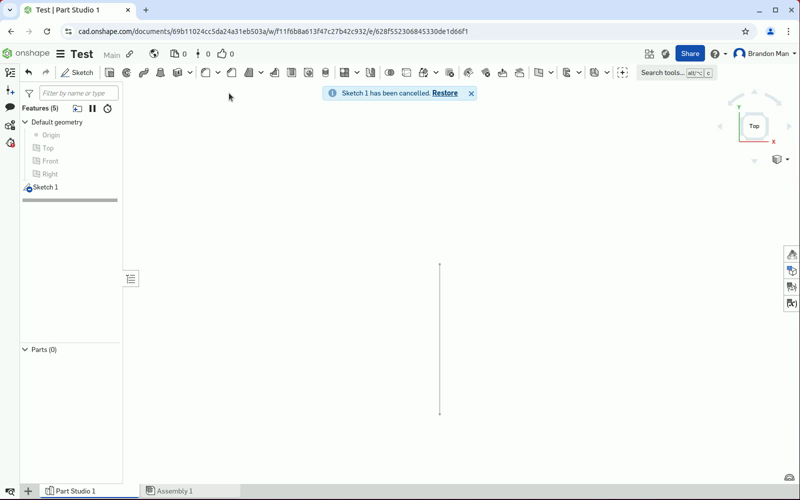
mouse_move(73, 352)
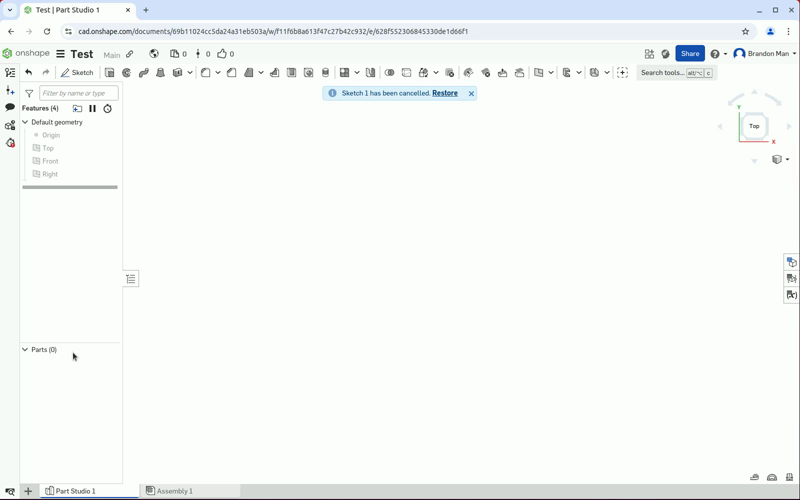
key(y)
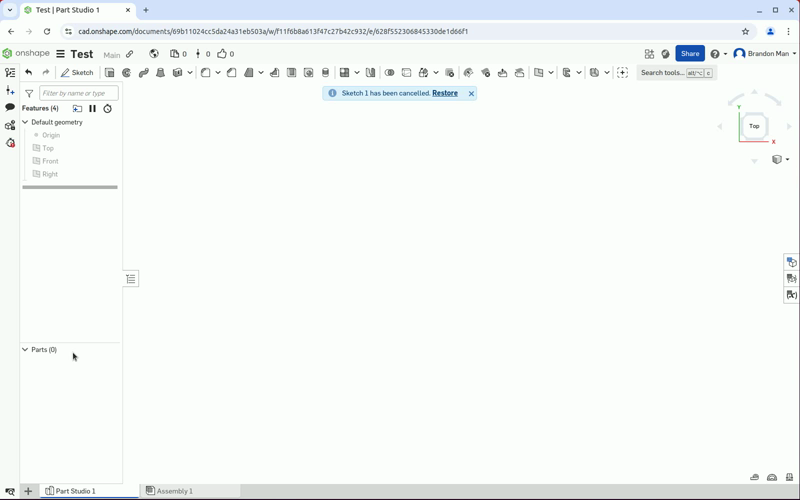
key(shift+p)
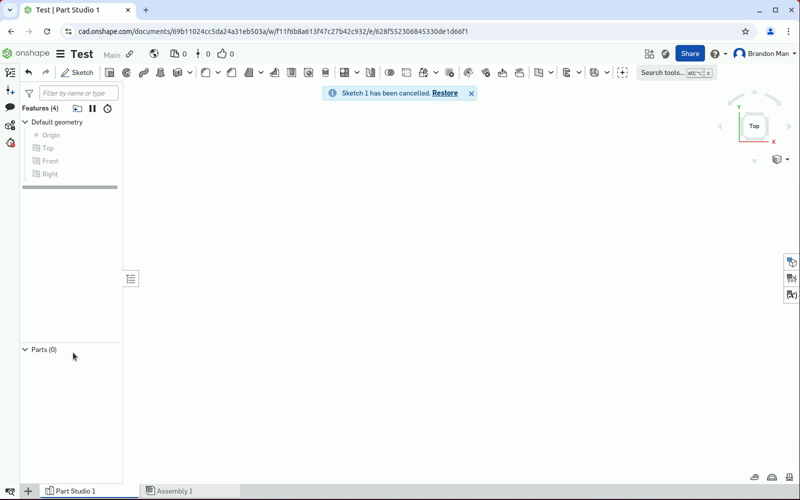
key(space)
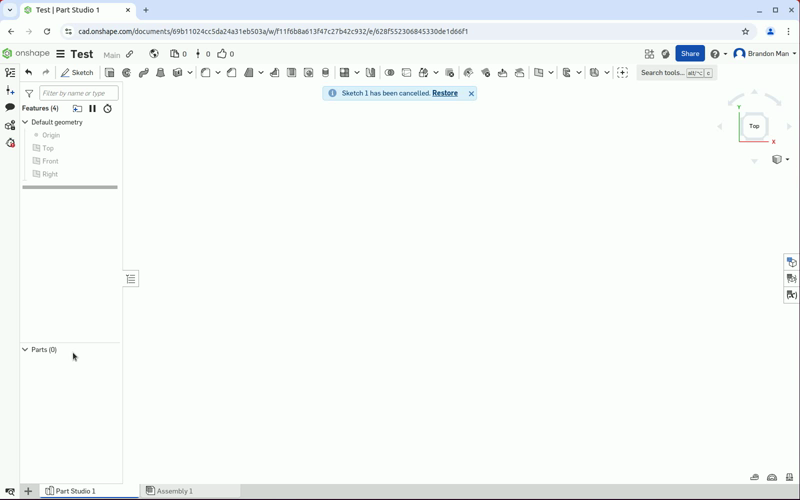
key_down(shift)
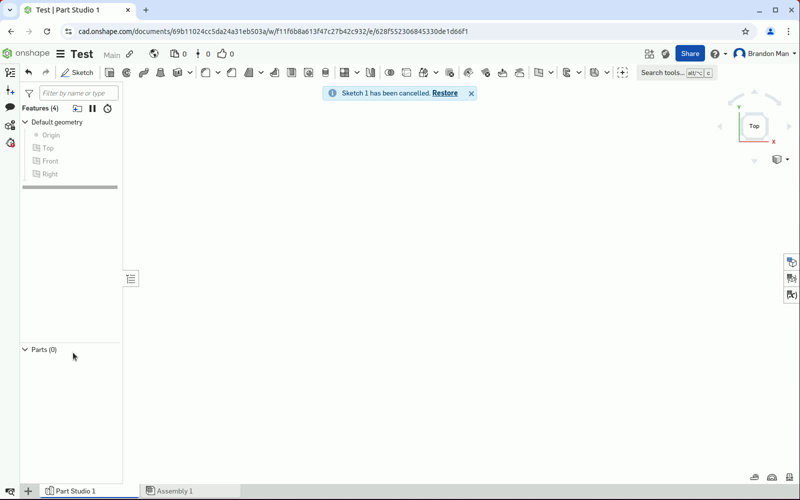
key(up)
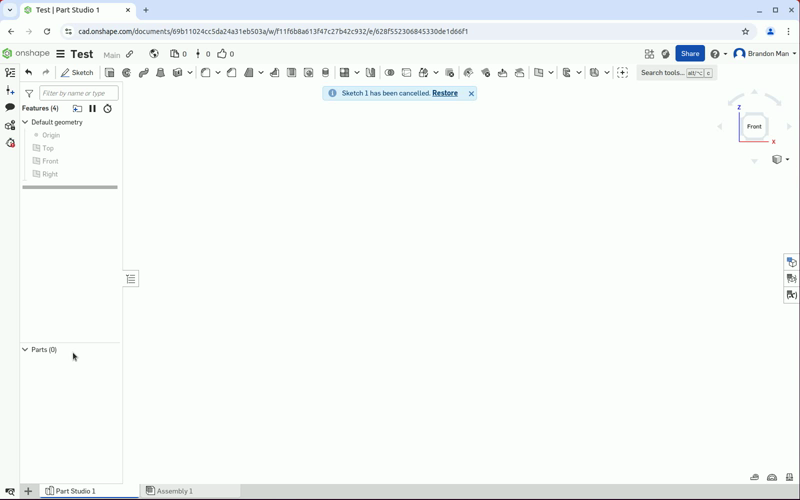
key_up(shift)
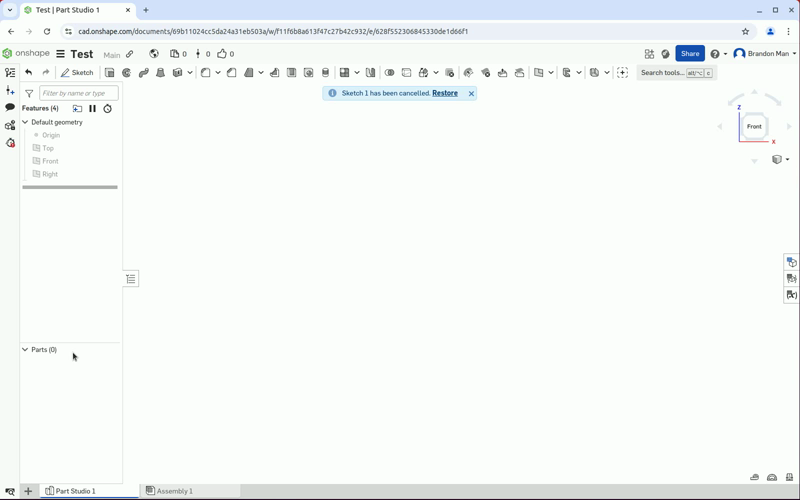
mouse_move(73, 352)
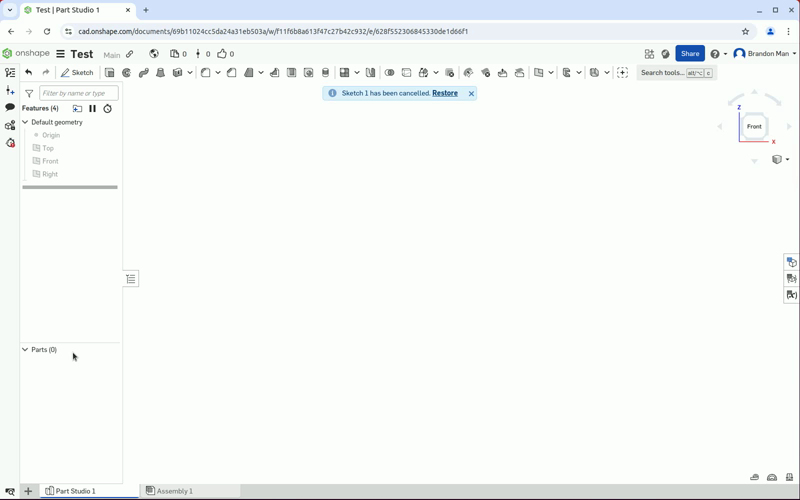
key(shift+y)
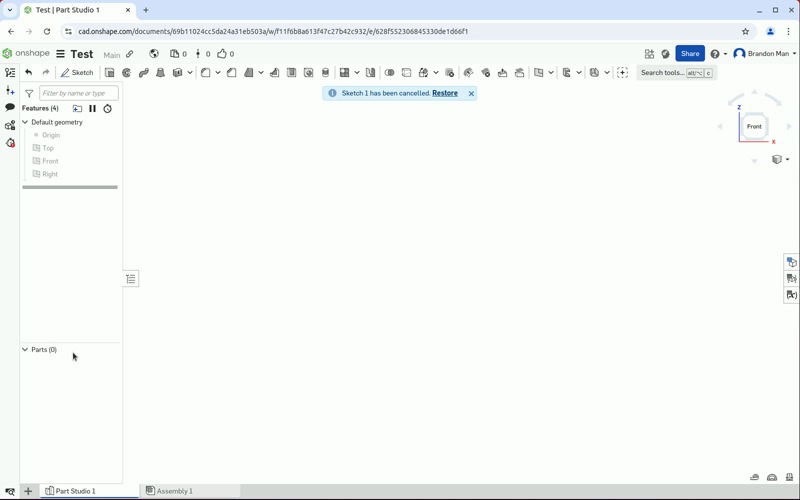
key(shift+s)
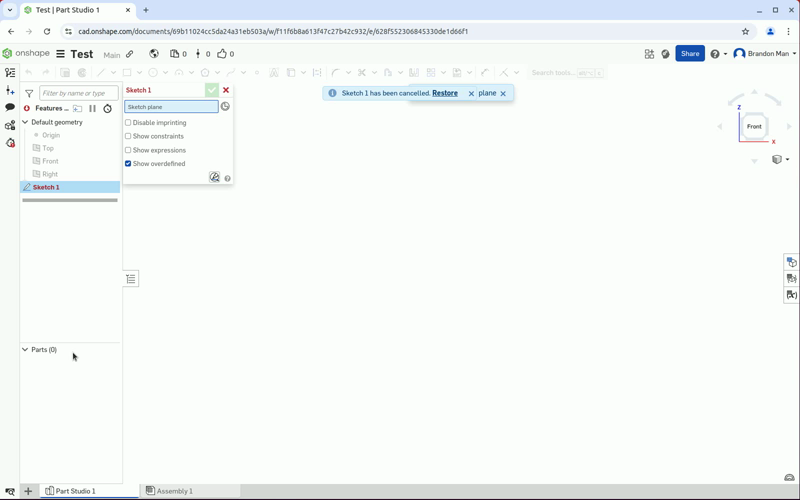
mouse_move(73, 163)
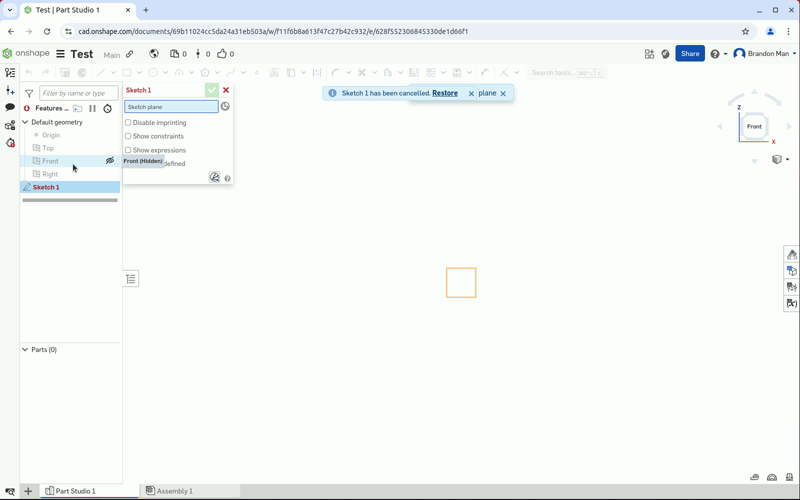
click(73, 163)
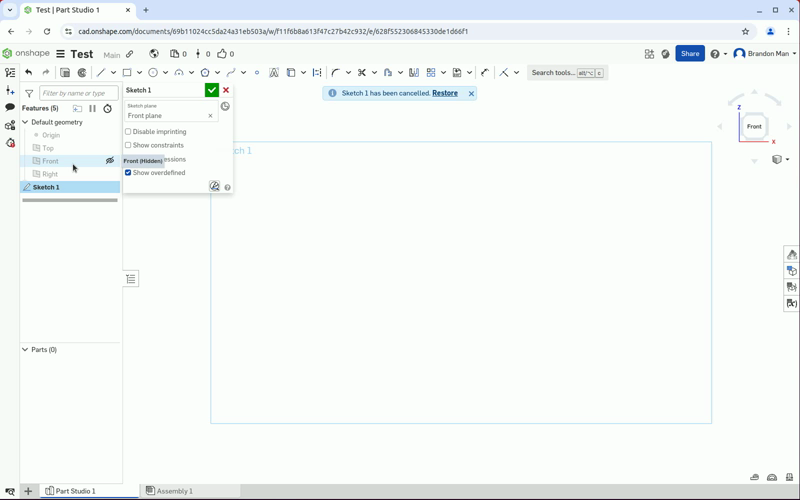
mouse_move(73, 352)
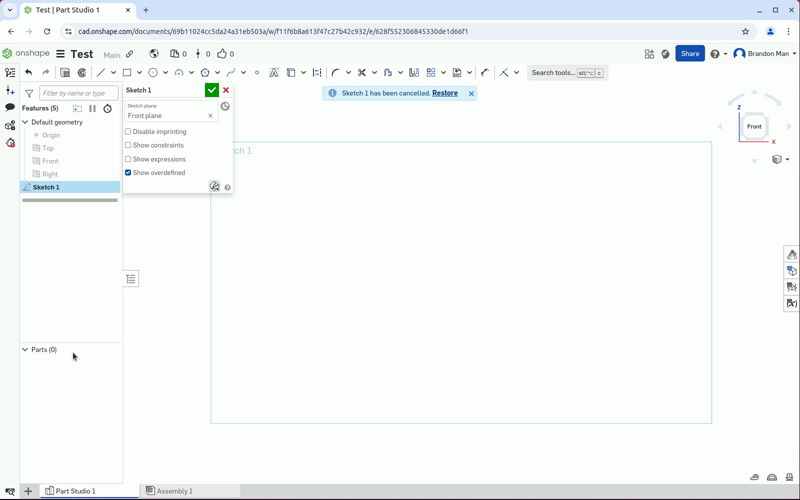
key(y)
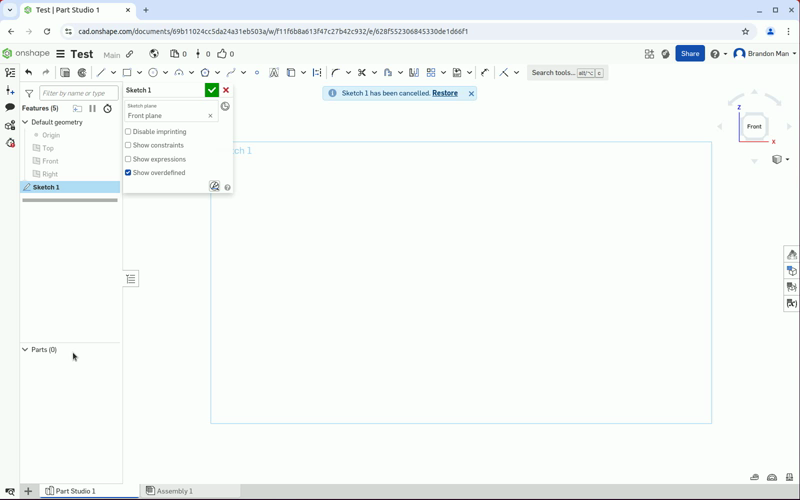
key(c)
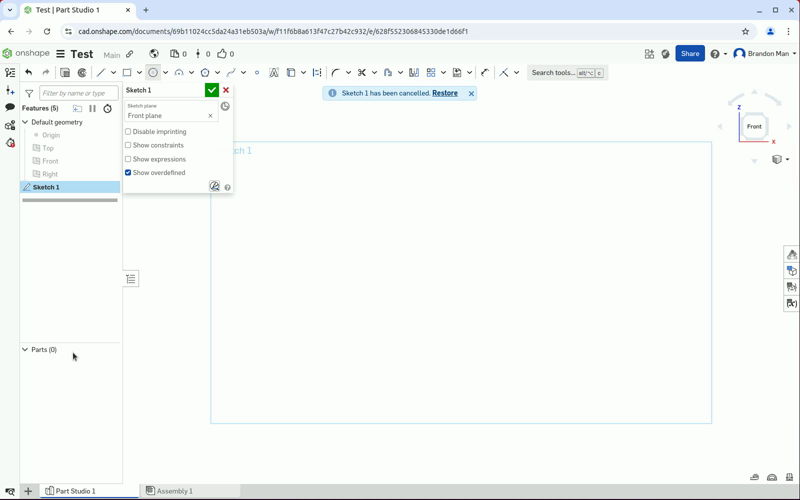
key_down(shift)
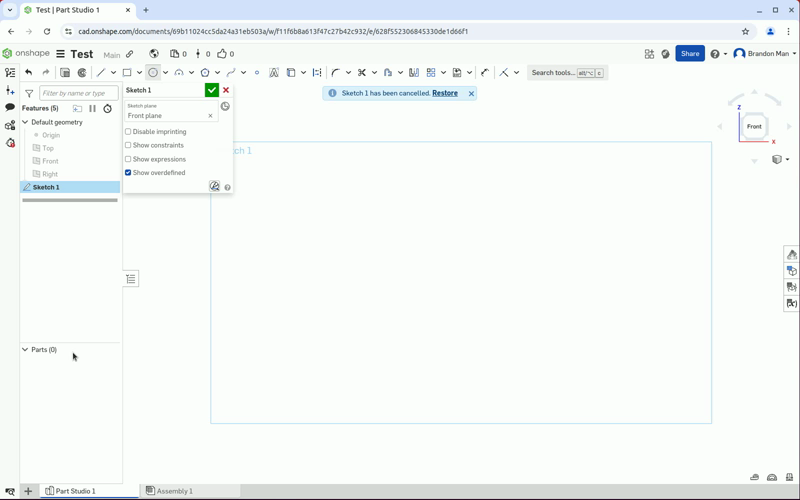
mouse_move(399, 228)
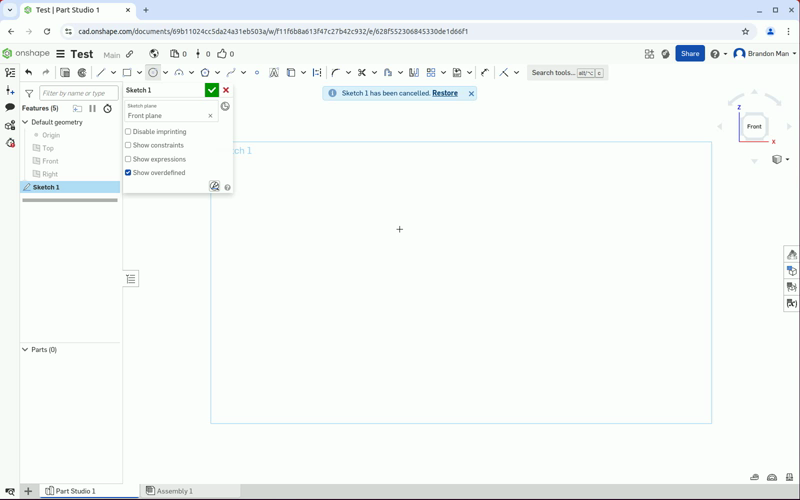
click(399, 228)
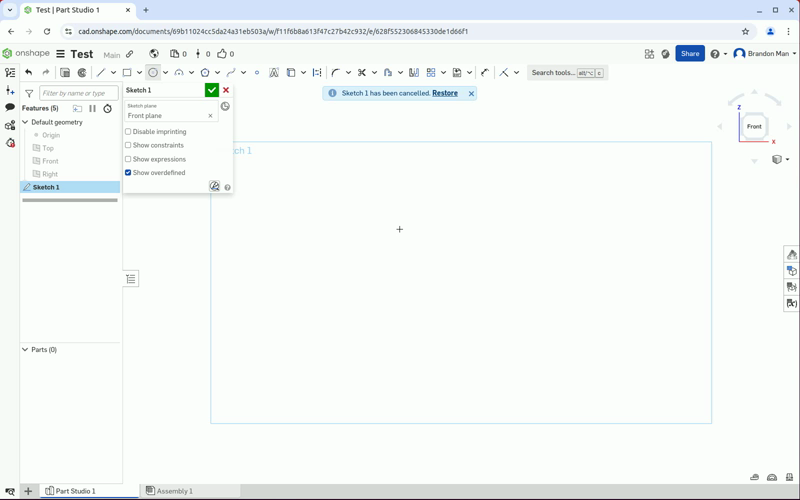
key_up(shift)
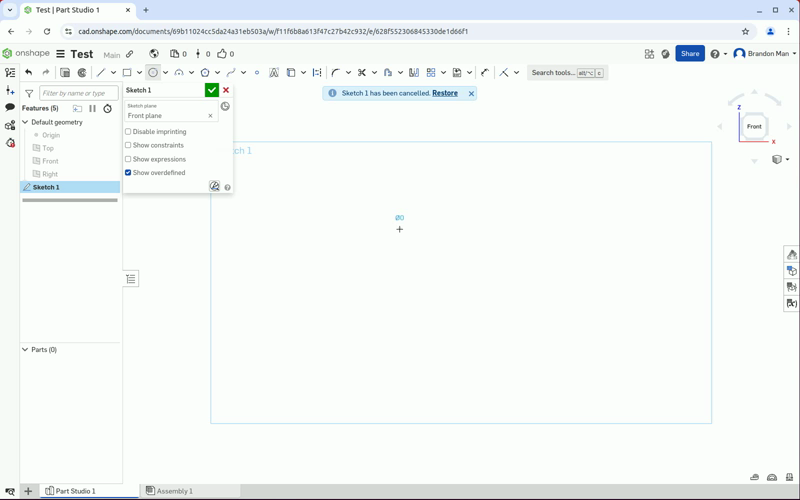
mouse_move(439, 228)
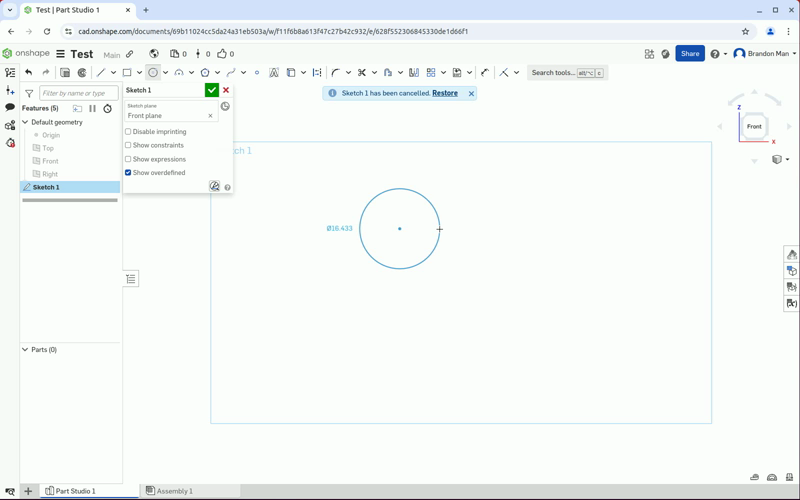
click(439, 228)
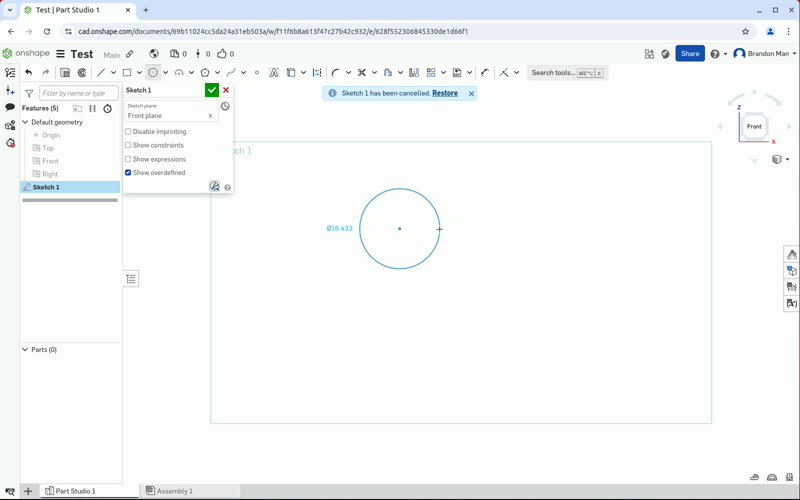
key(esc)
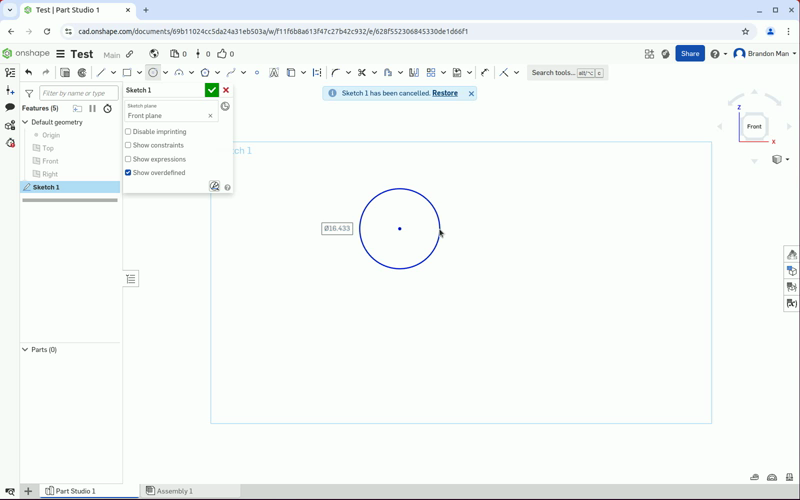
mouse_move(389, 254)
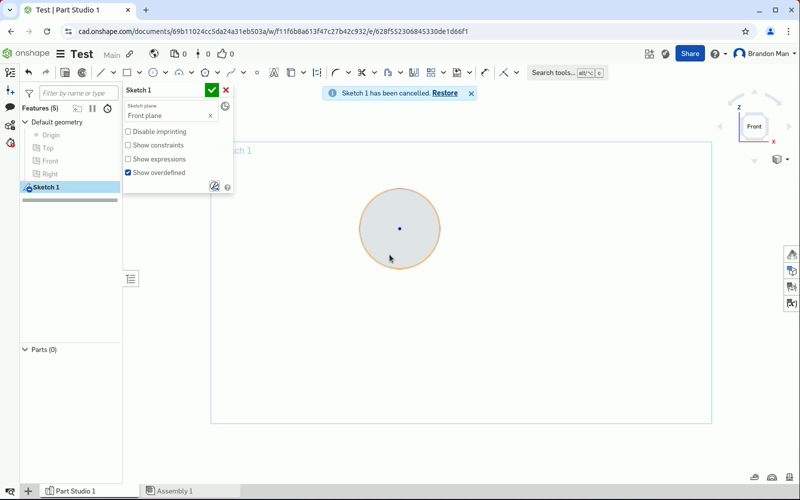
click(389, 254)
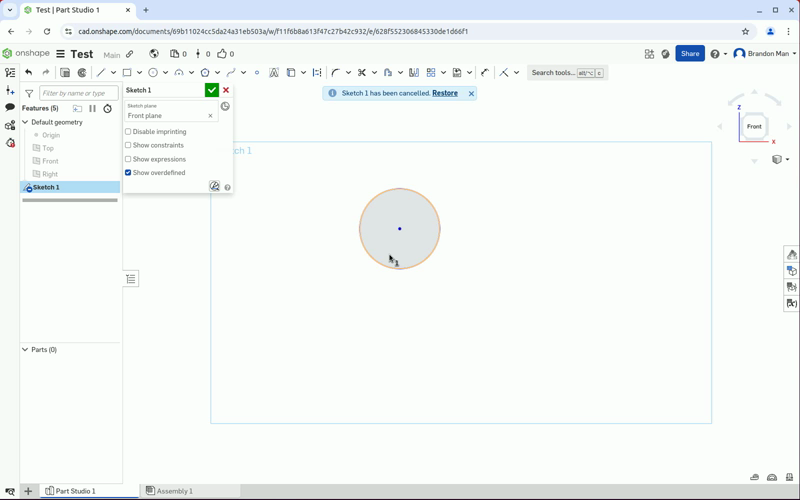
mouse_move(73, 352)
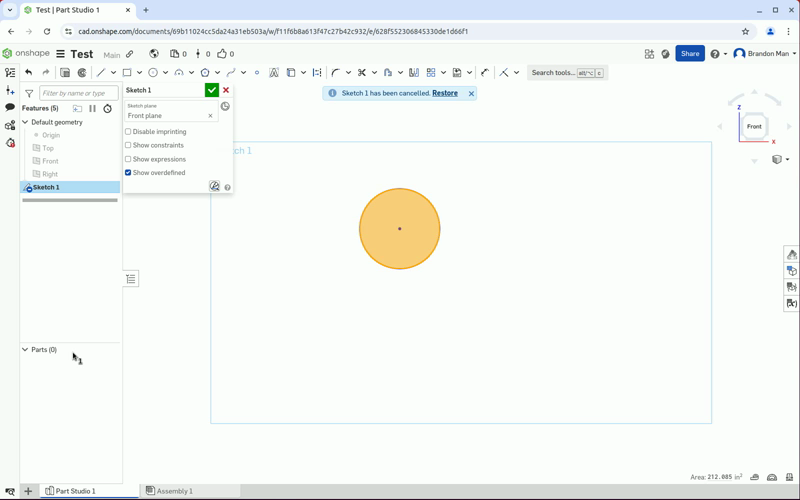
key(shift+y)
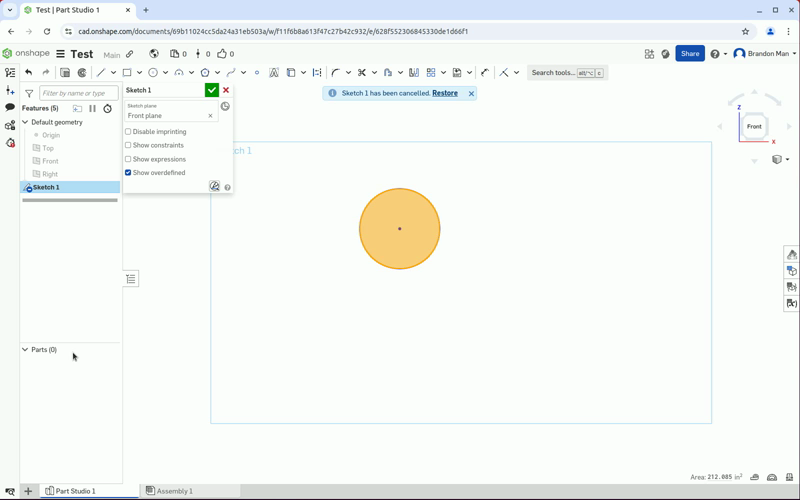
key(shift+e)
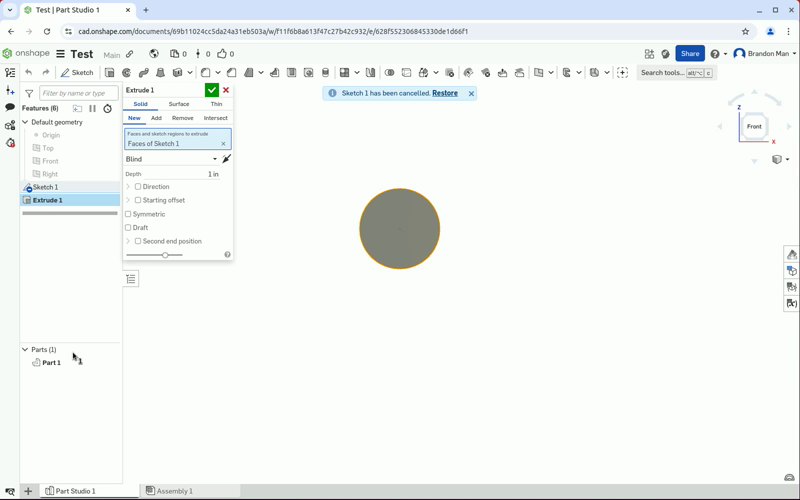
mouse_move(143, 106)
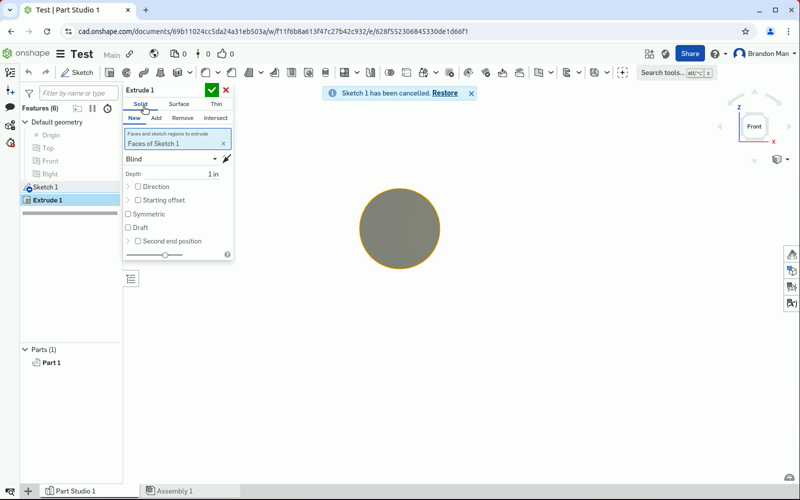
click(143, 106)
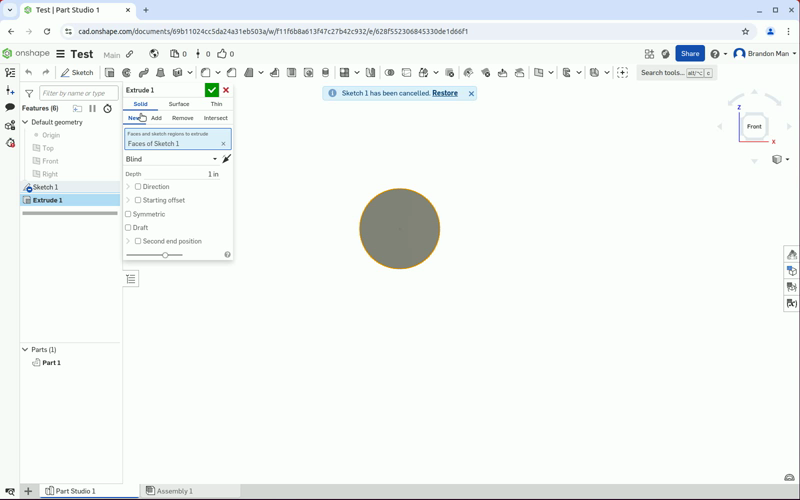
mouse_move(137, 120)
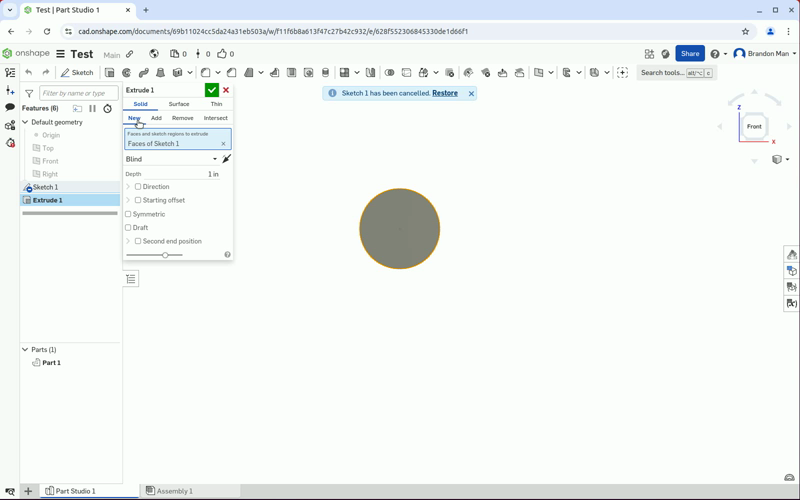
click(137, 120)
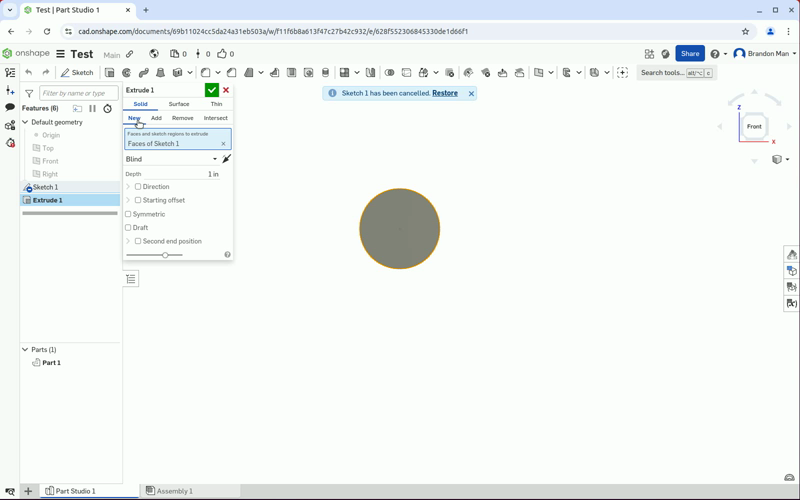
key(tab, 4)
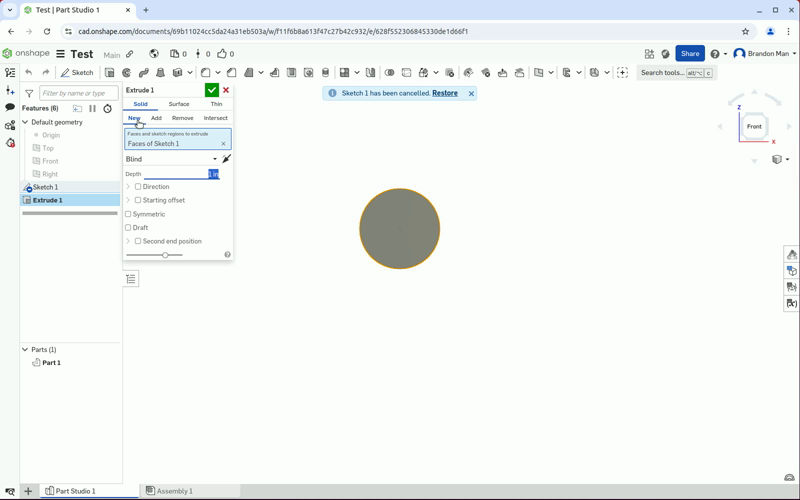
text(5.296)
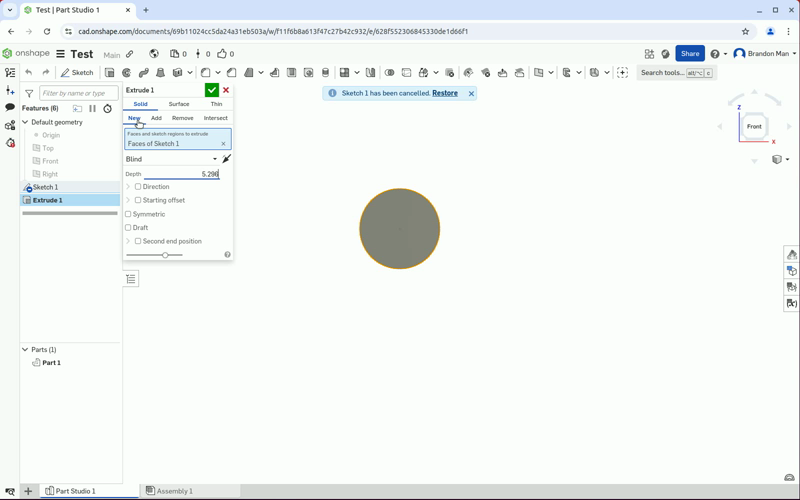
key(enter)
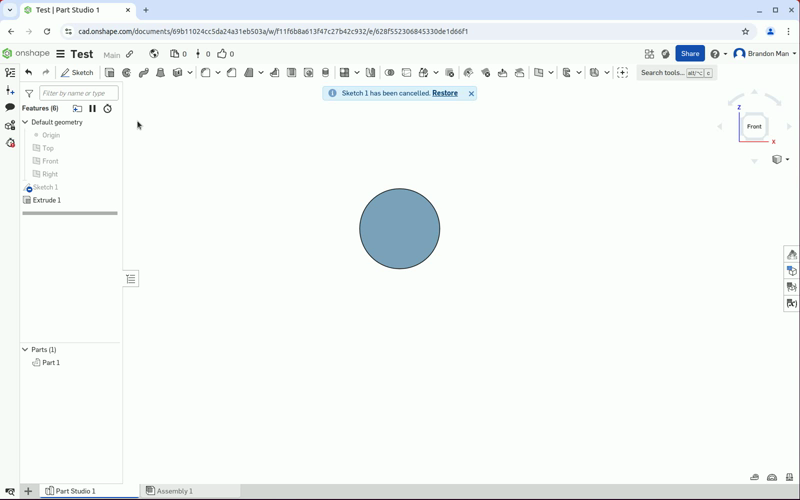
key(shift+h)
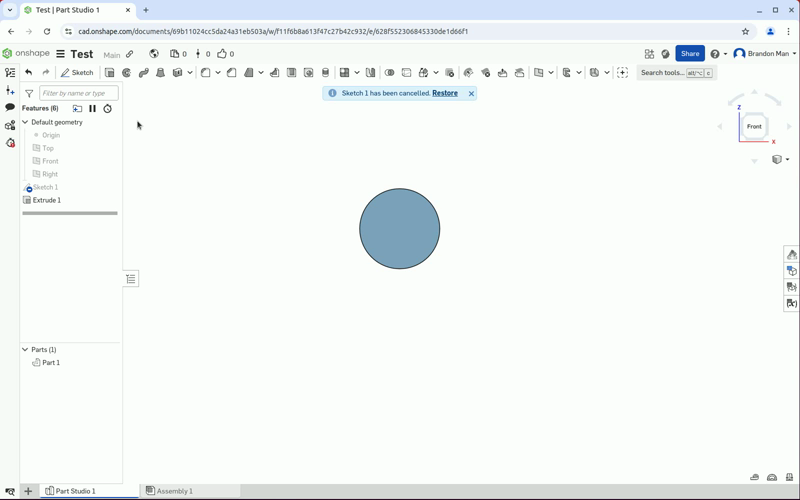
key(shift+h)
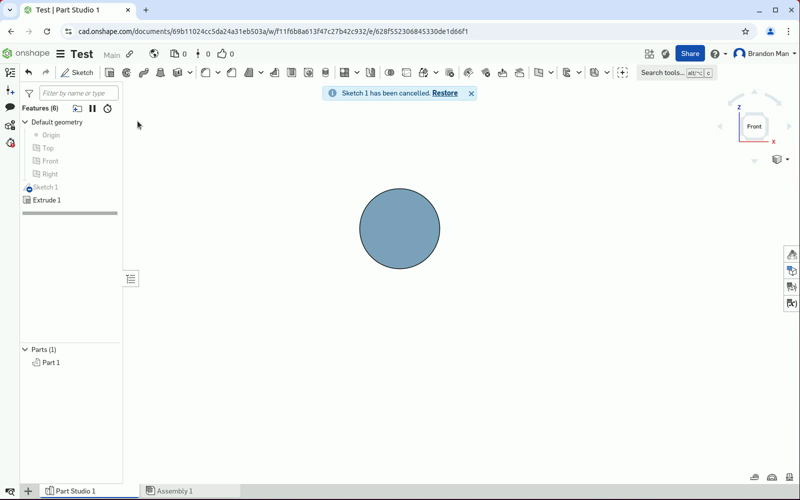
mouse_move(73, 189)
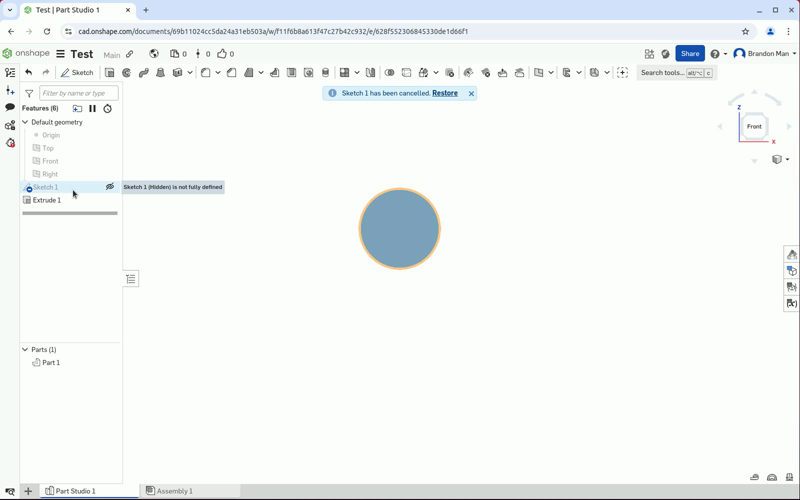
click(73, 189)
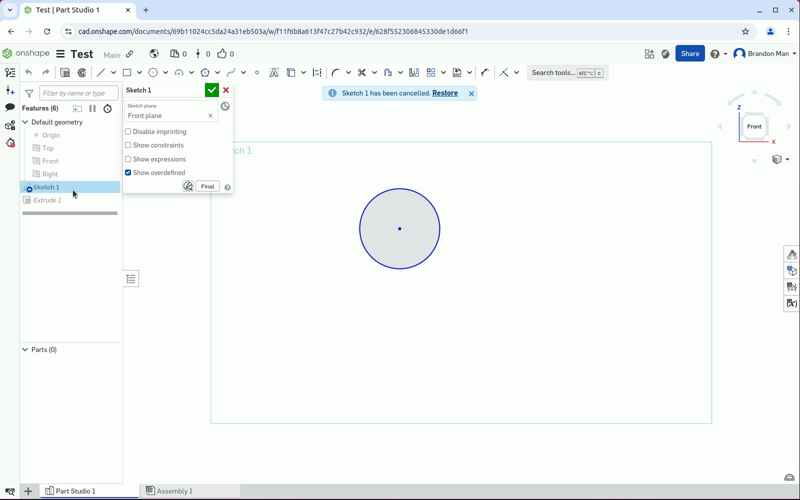
mouse_move(229, 92)
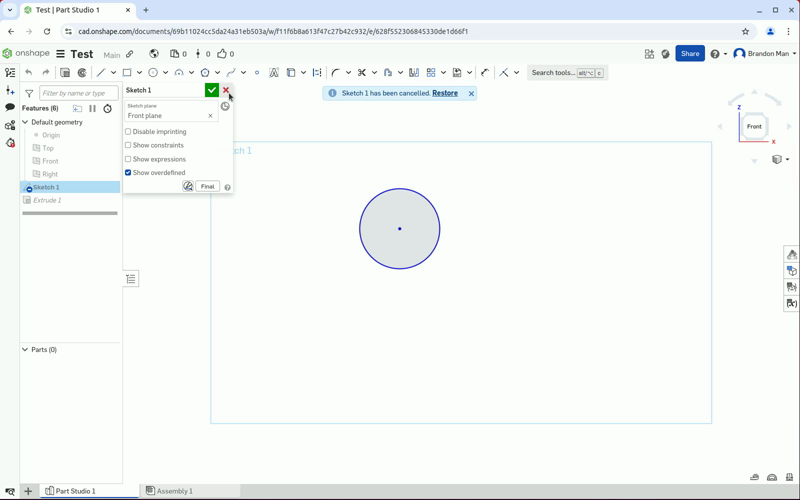
click(229, 92)
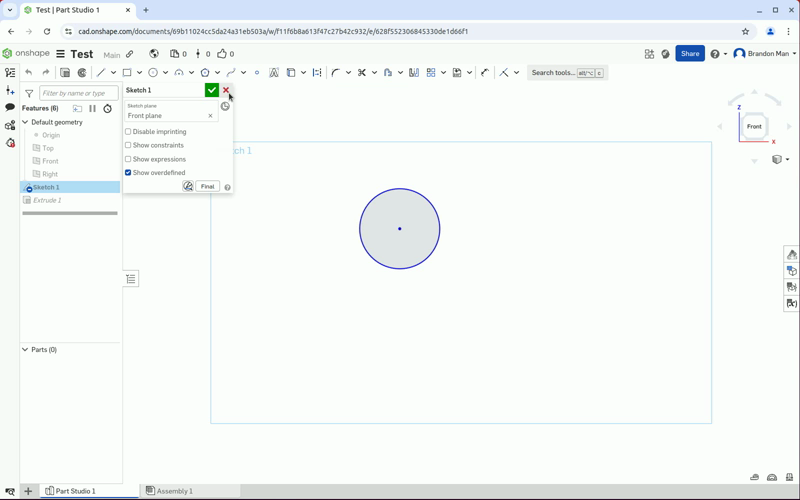
key(shift+s)
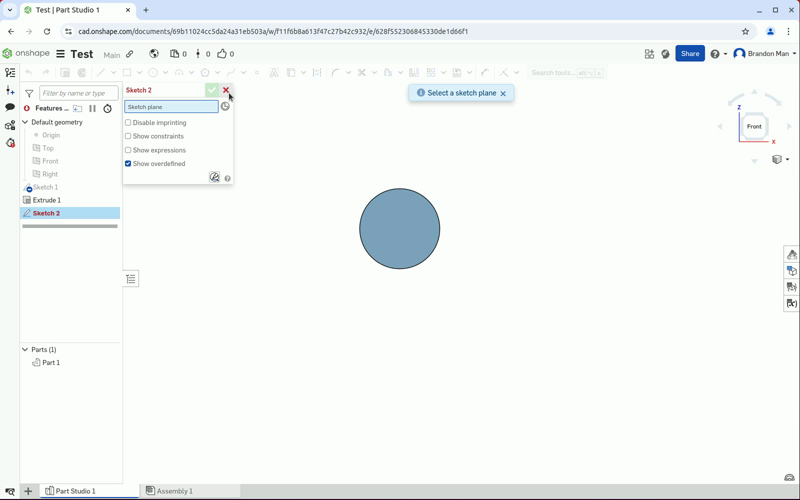
mouse_move(73, 163)
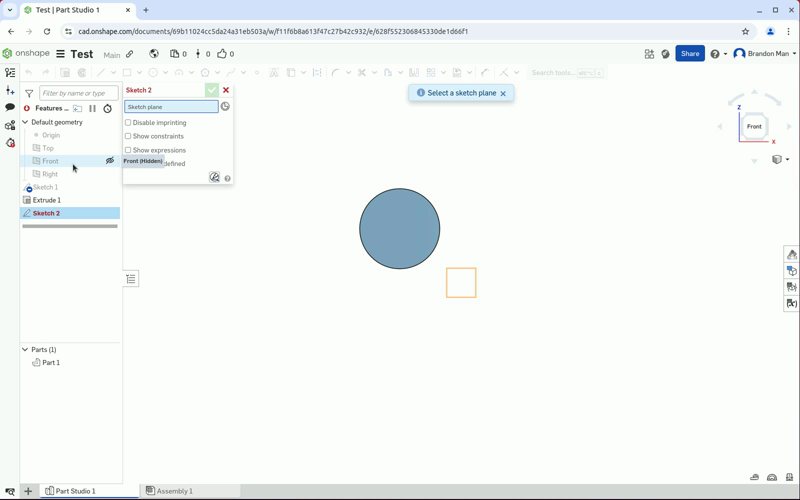
click(73, 163)
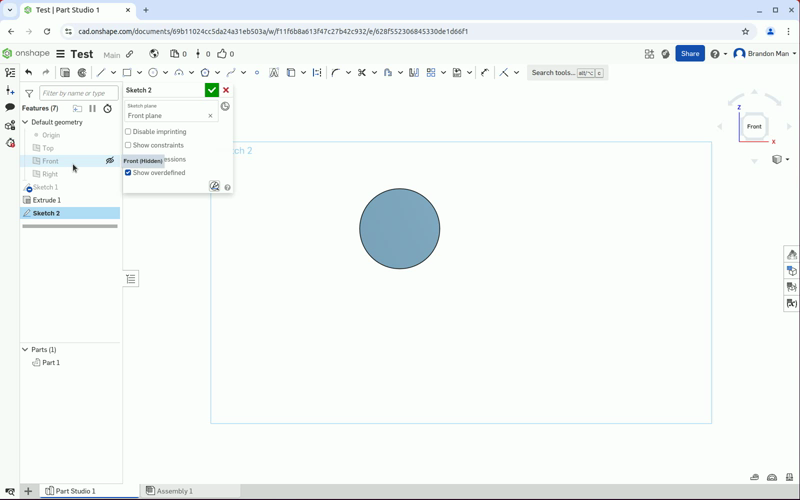
mouse_move(73, 352)
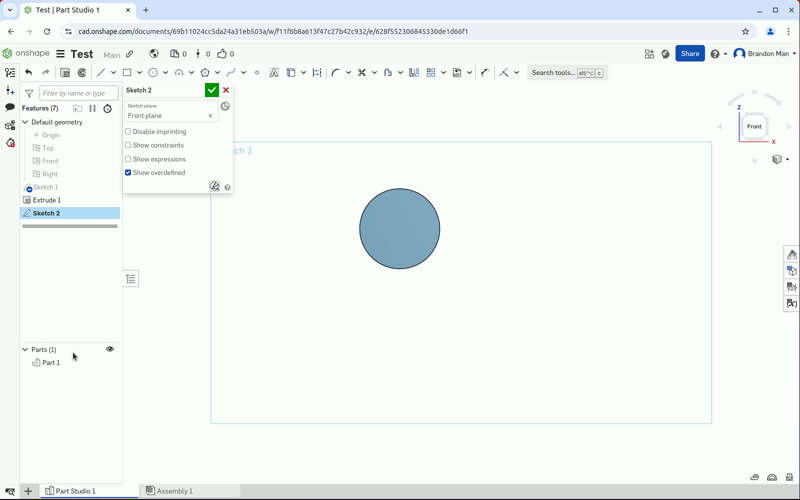
key(y)
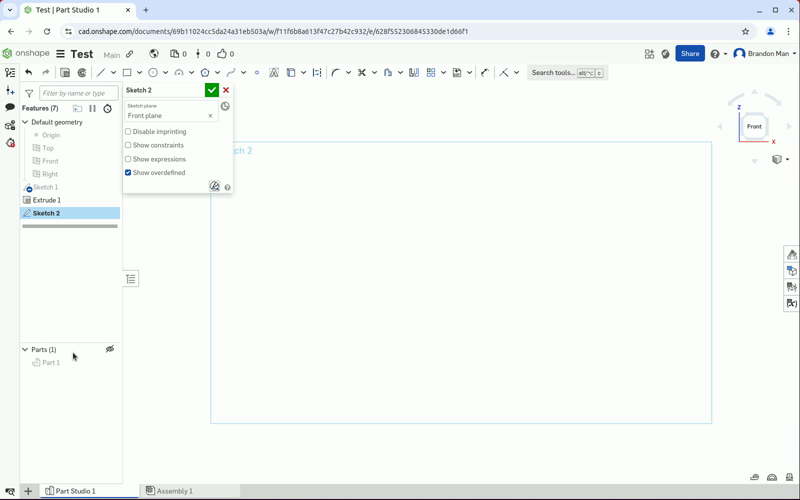
key(c)
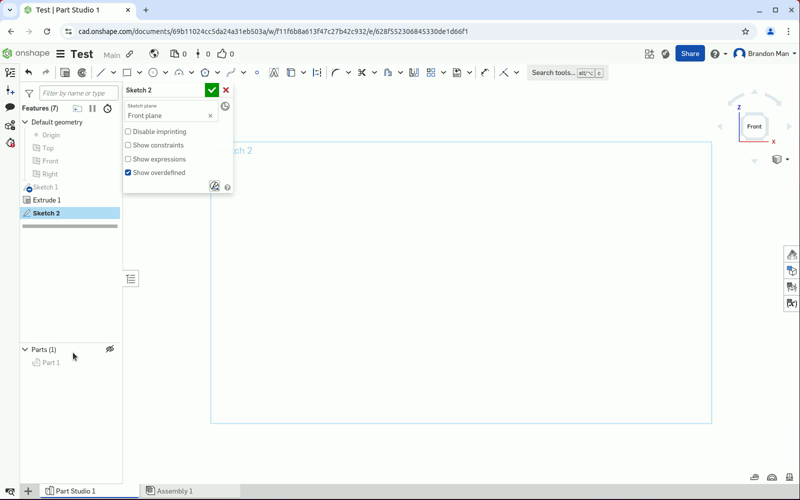
key_down(shift)
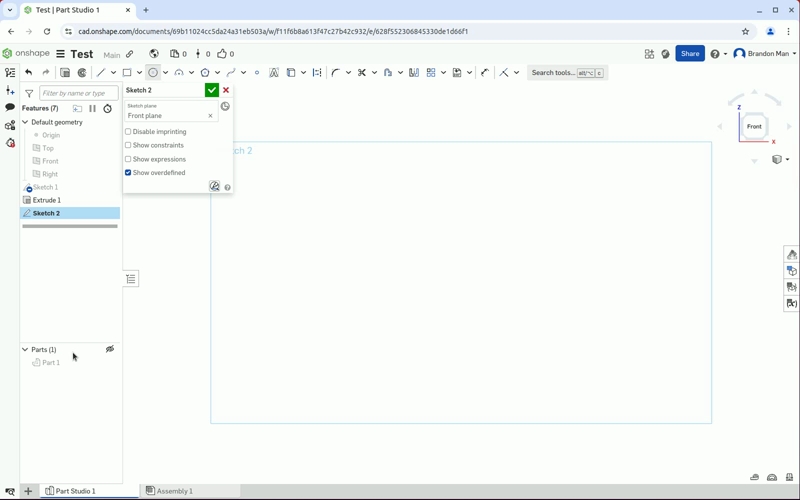
mouse_move(461, 282)
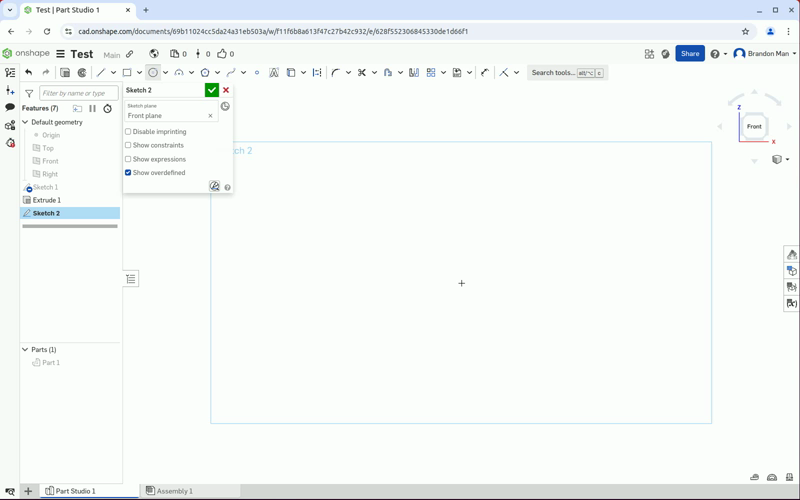
click(461, 282)
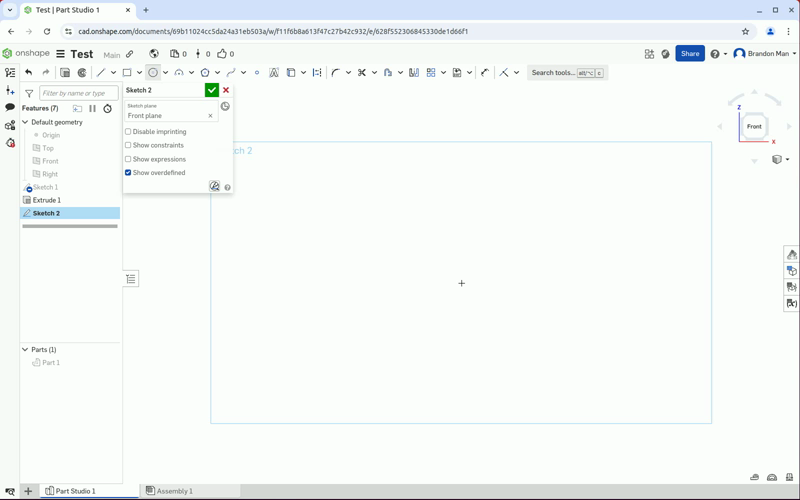
key_up(shift)
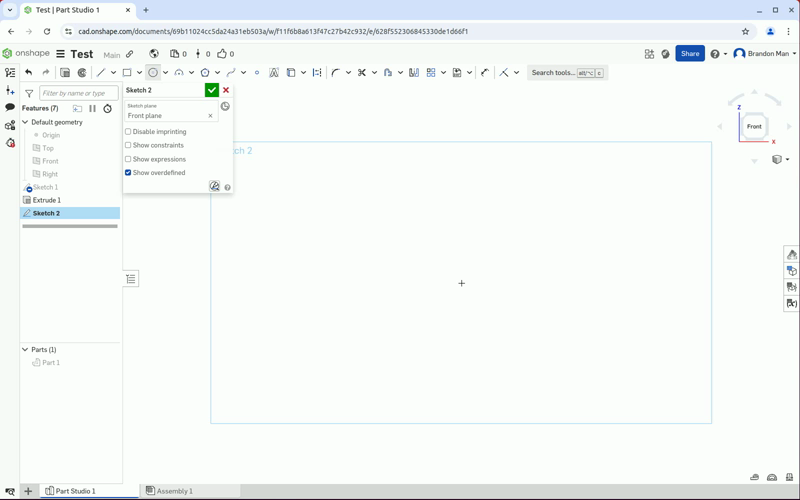
mouse_move(501, 282)
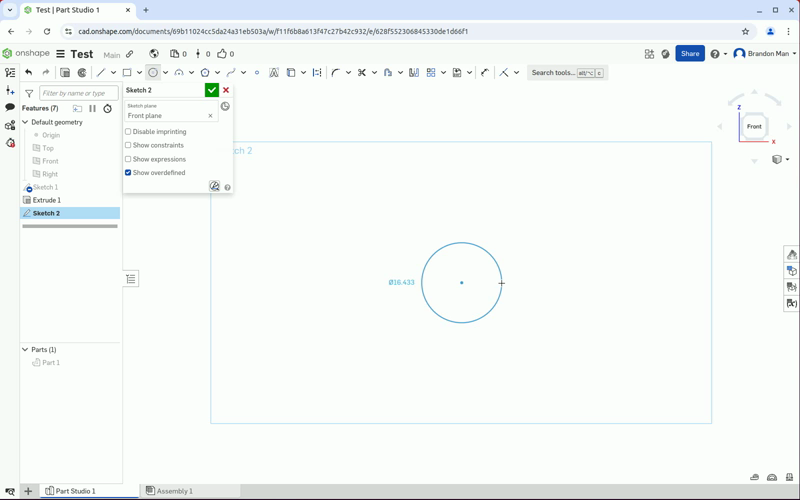
click(501, 282)
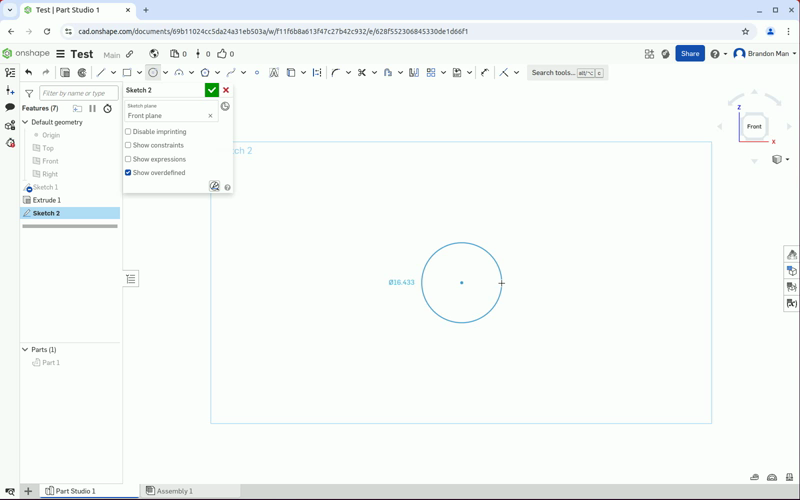
key(esc)
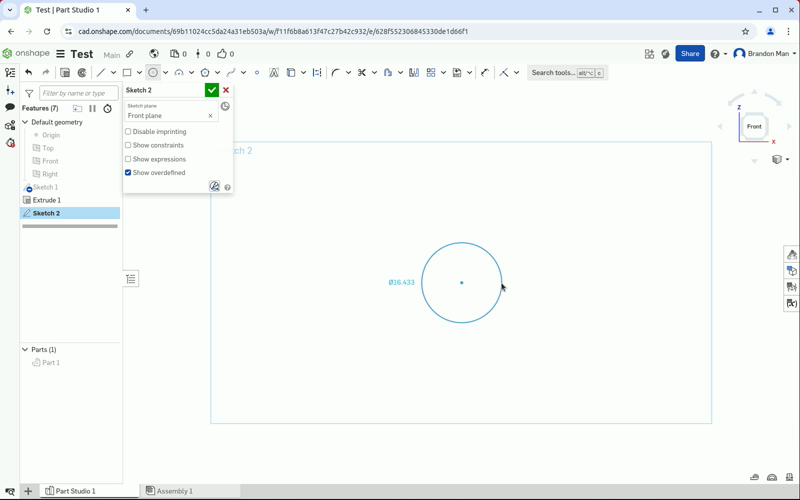
mouse_move(469, 255)
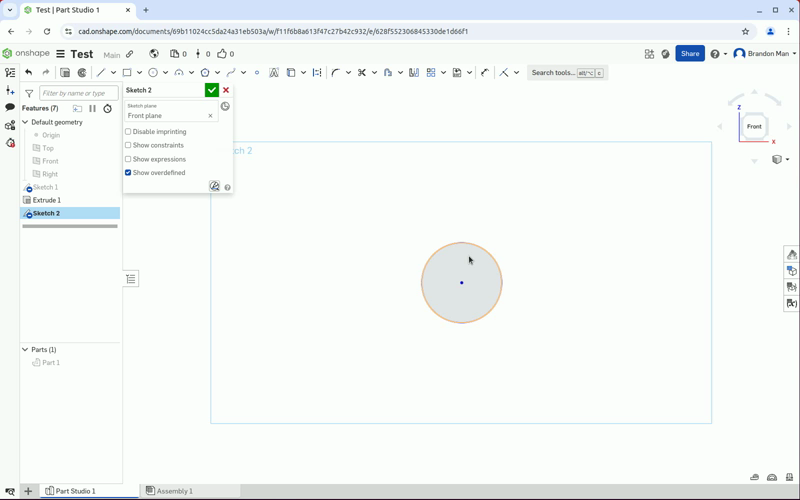
click(469, 255)
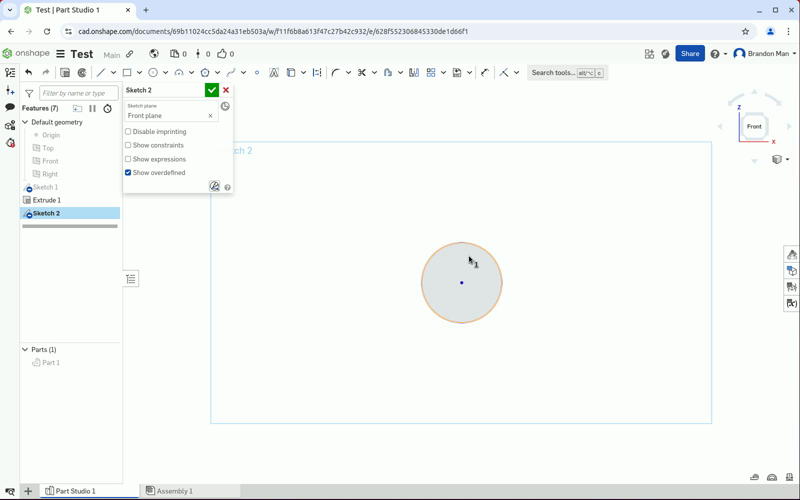
mouse_move(73, 352)
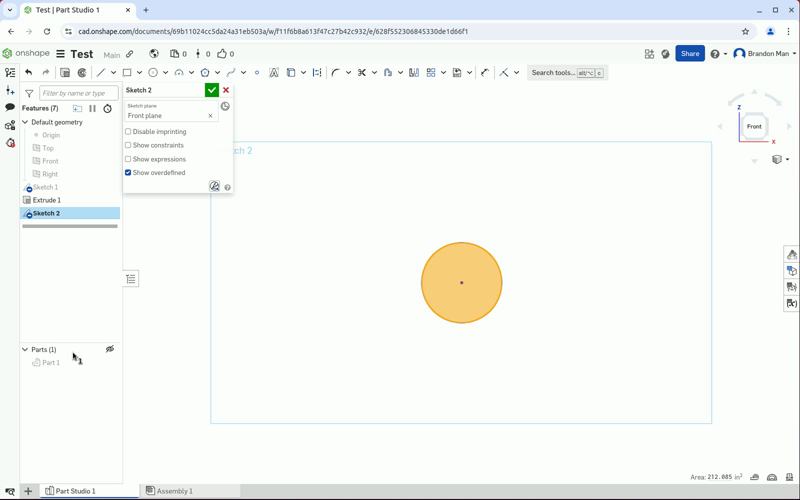
key(shift+y)
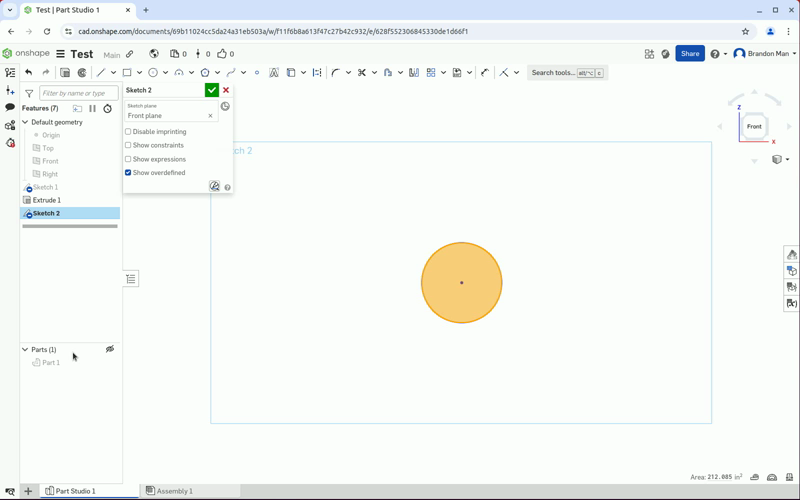
key(shift+e)
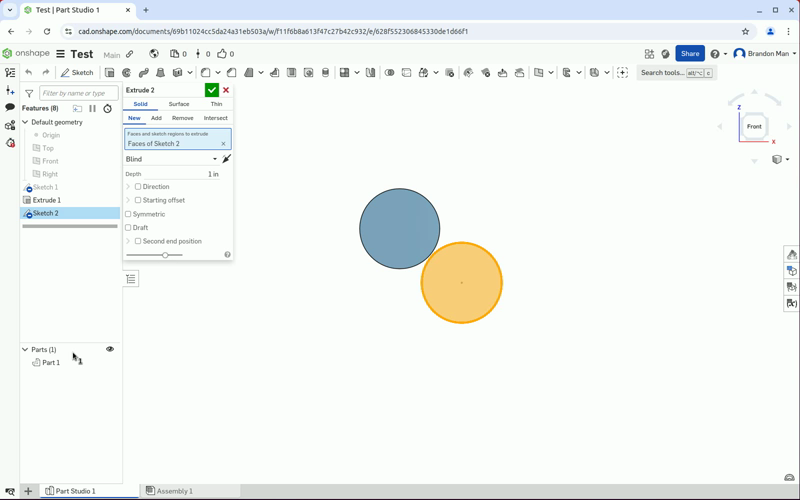
mouse_move(143, 106)
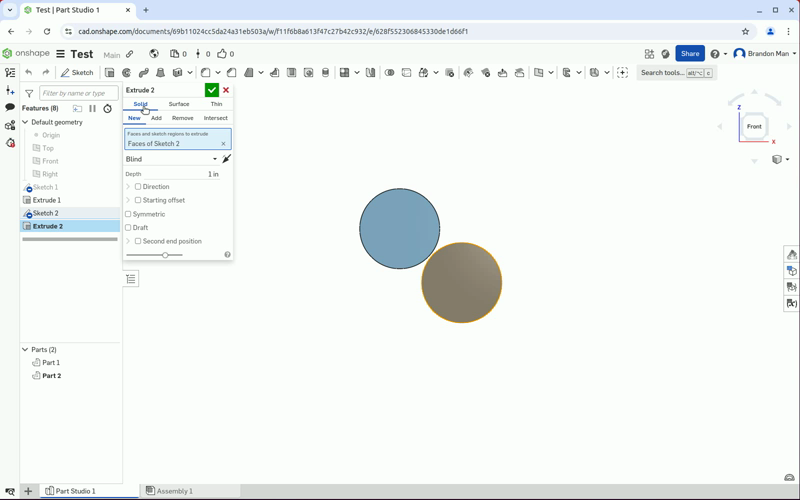
click(143, 106)
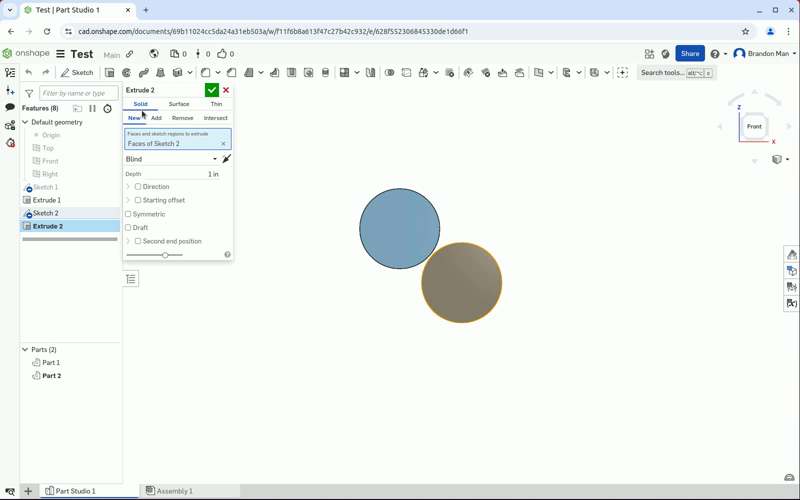
mouse_move(137, 120)
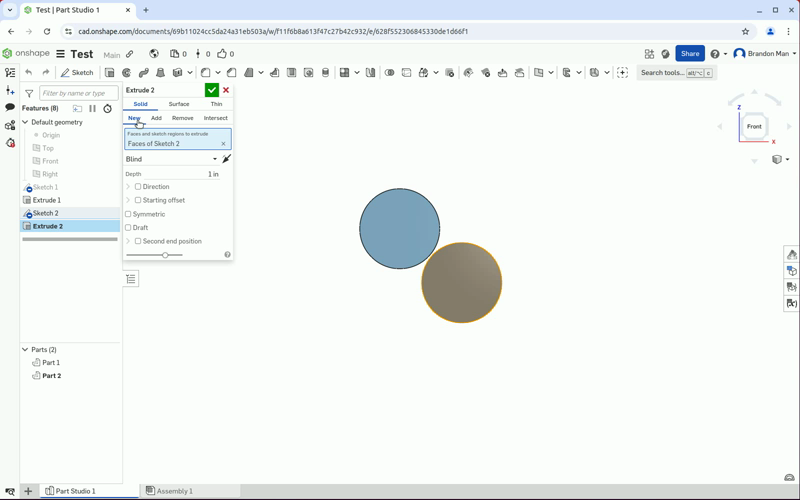
click(137, 120)
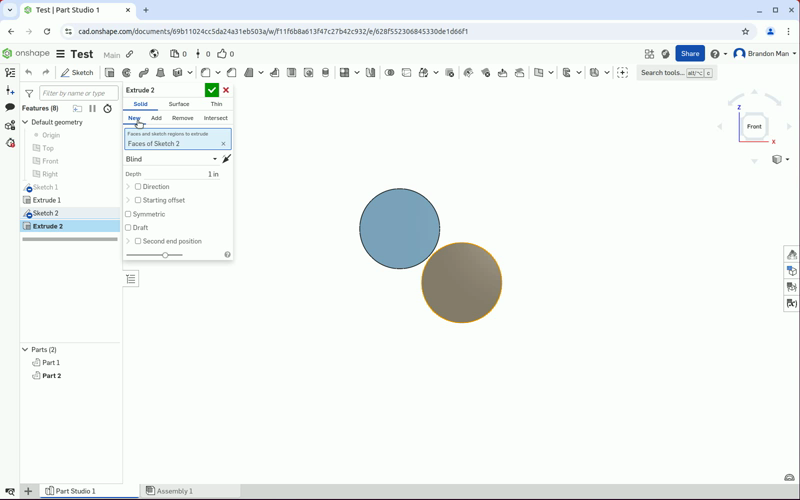
key(tab, 4)
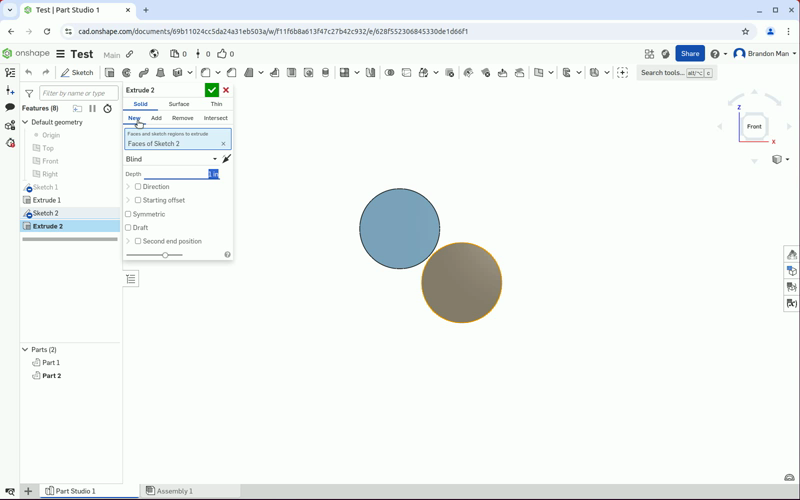
text(5.296)
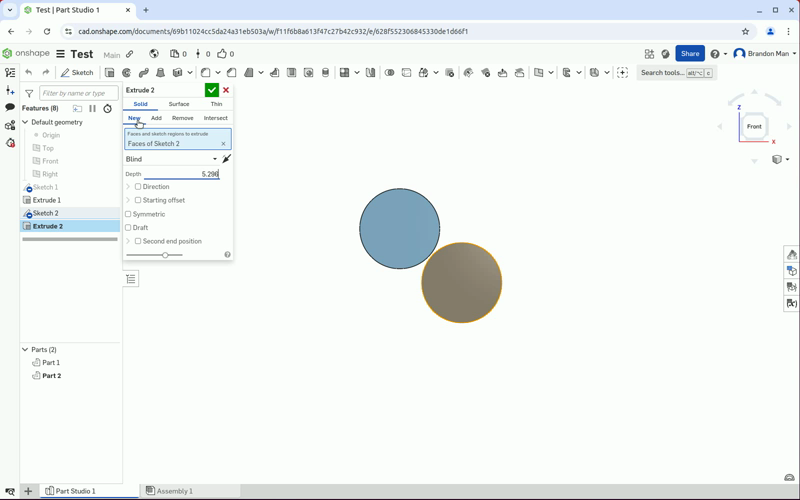
key(enter)
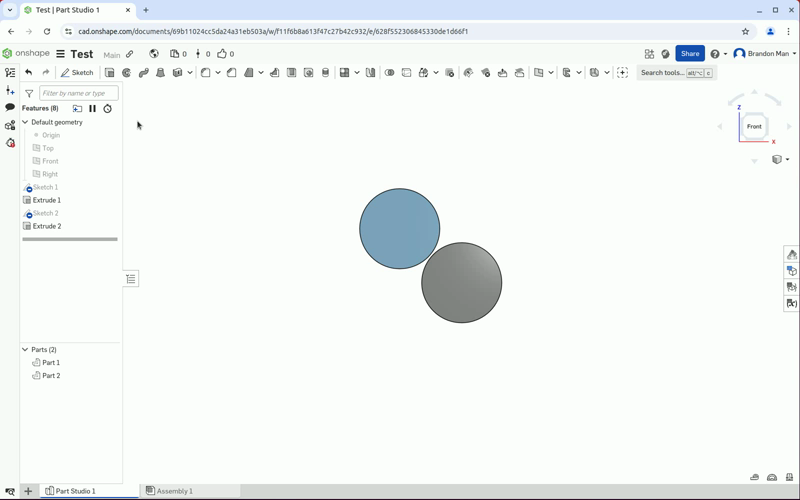
key(shift+h)
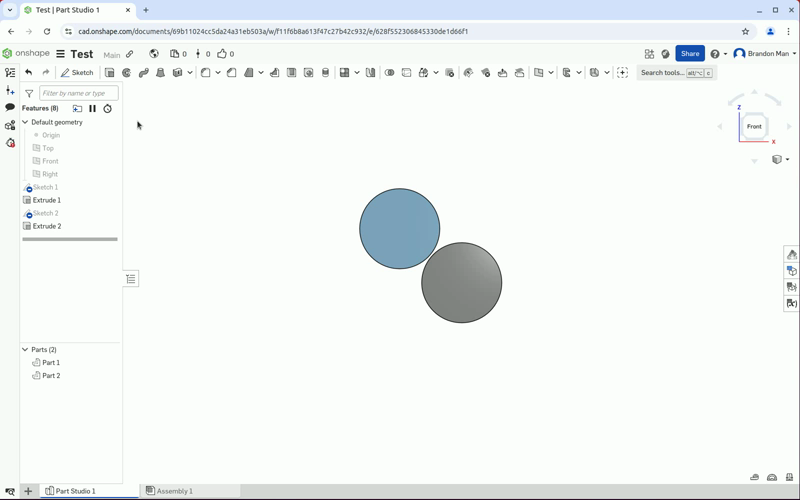
key(shift+h)
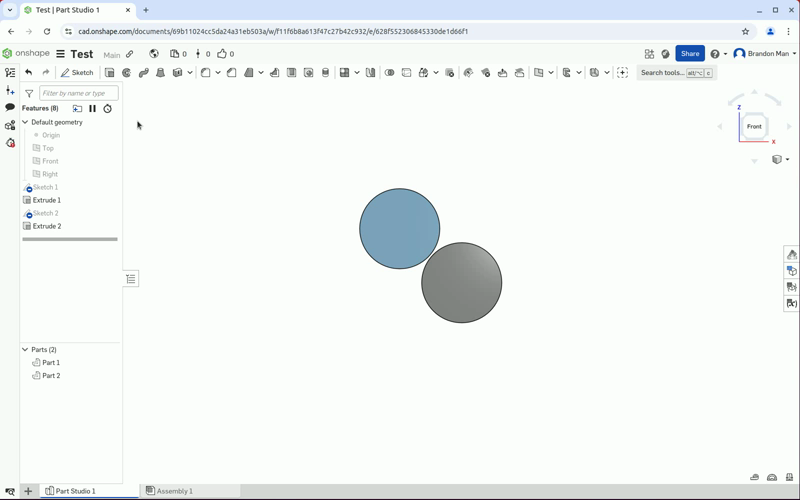
mouse_move(73, 189)
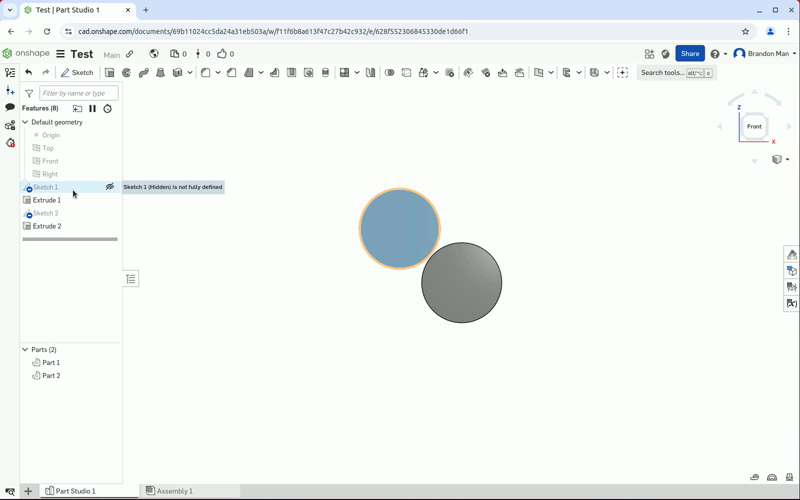
click(73, 189)
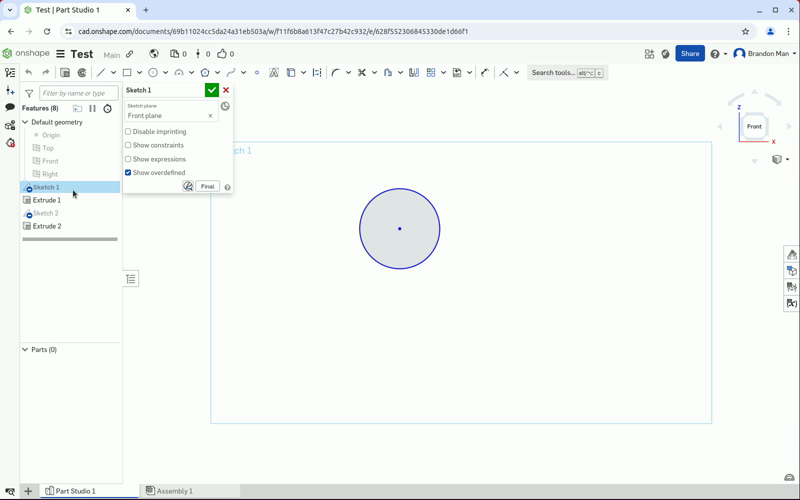
mouse_move(229, 92)
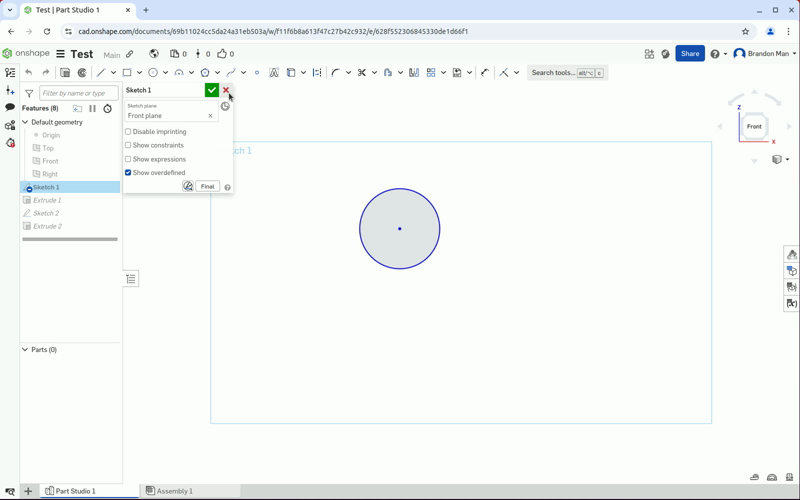
click(229, 92)
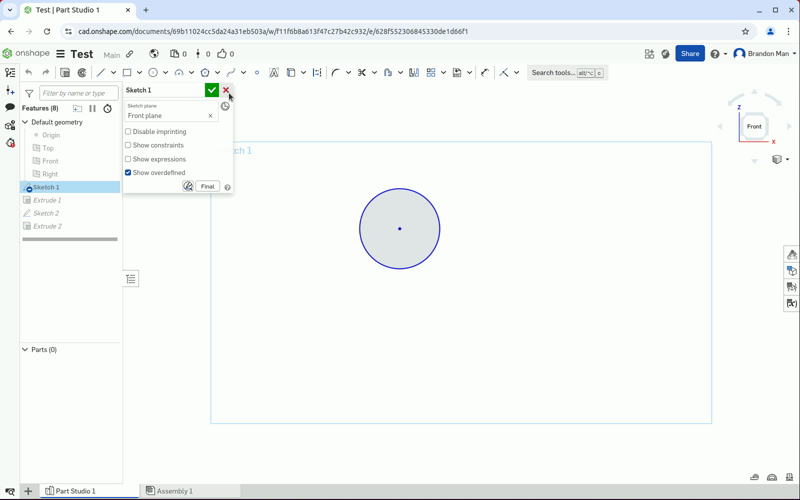
key(shift+s)
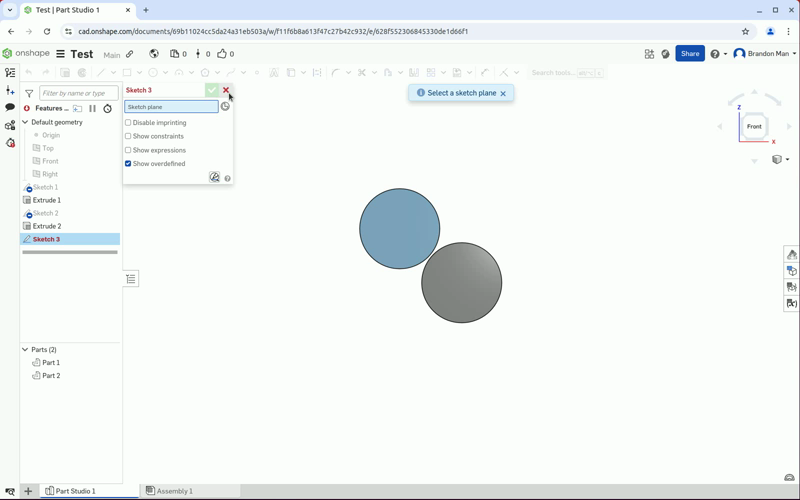
mouse_move(73, 163)
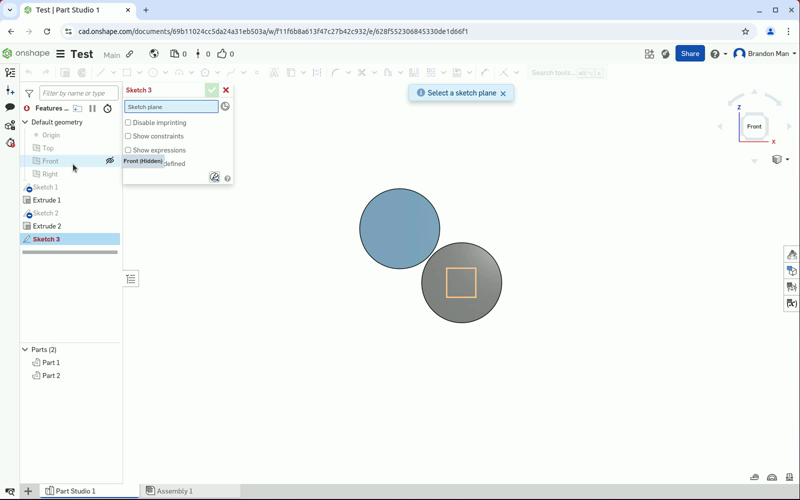
click(73, 163)
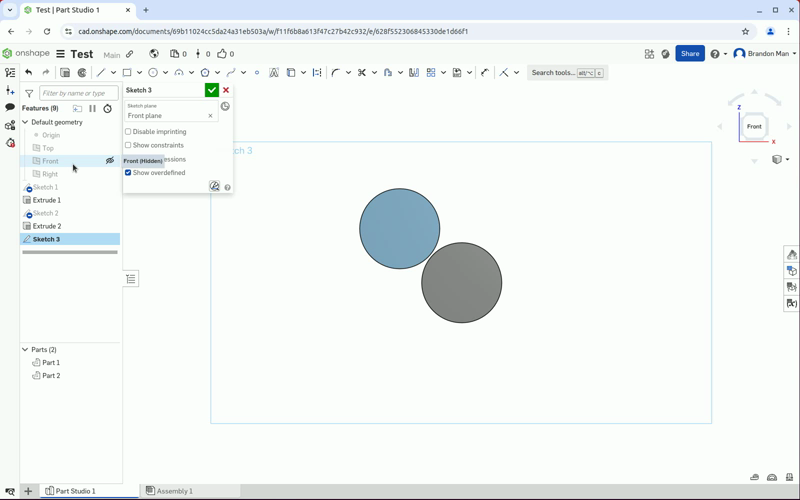
mouse_move(73, 352)
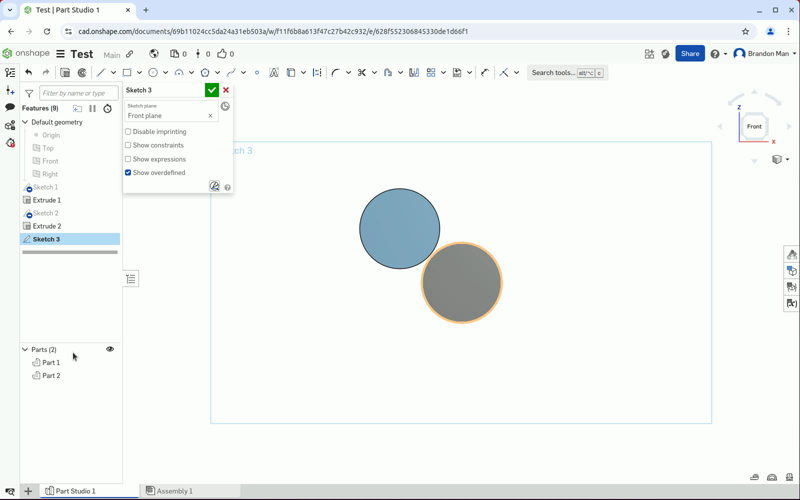
key(y)
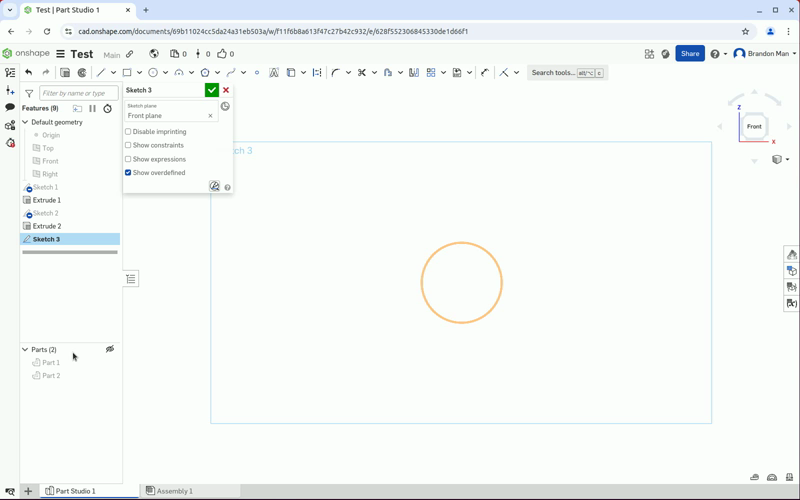
key(l)
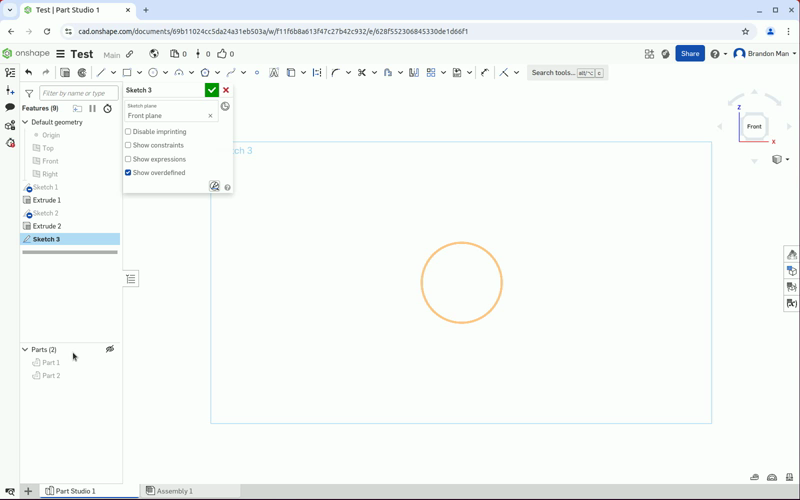
key_down(shift)
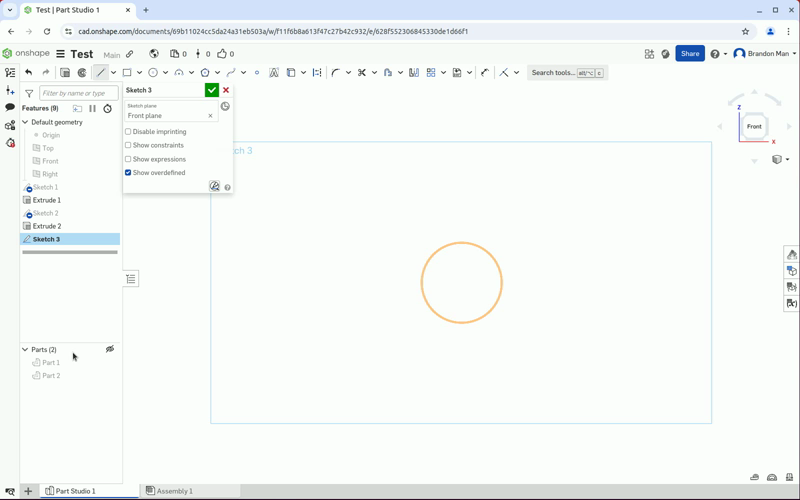
mouse_move(460, 319)
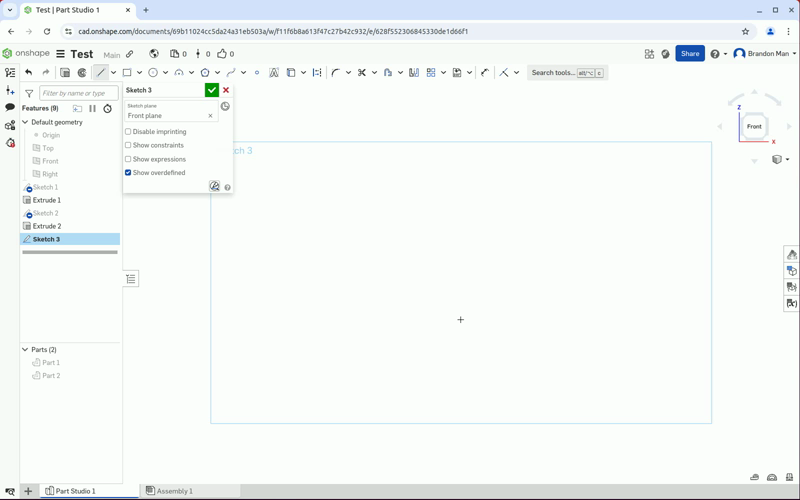
click(460, 319)
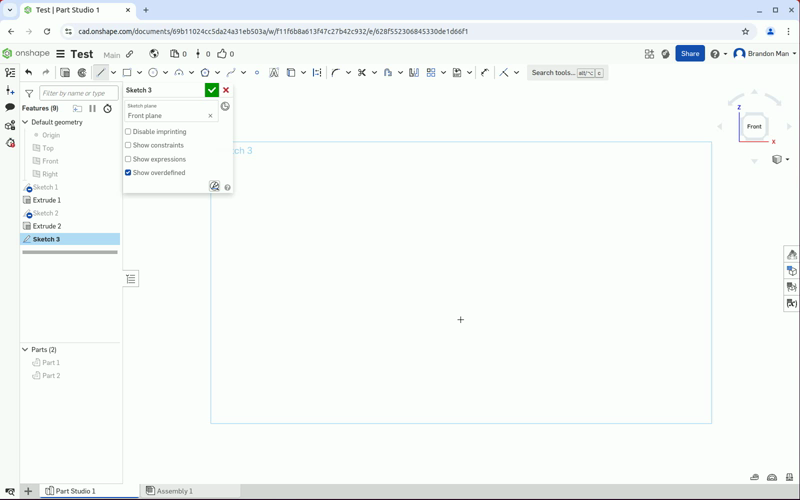
key_up(shift)
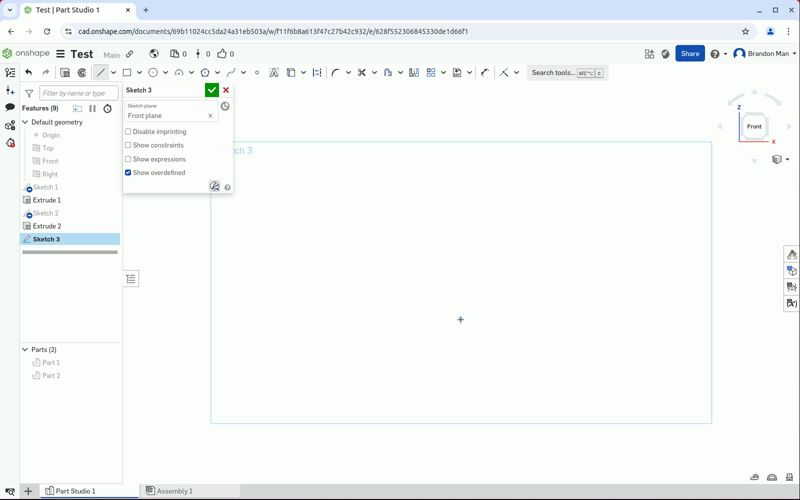
key_down(shift)
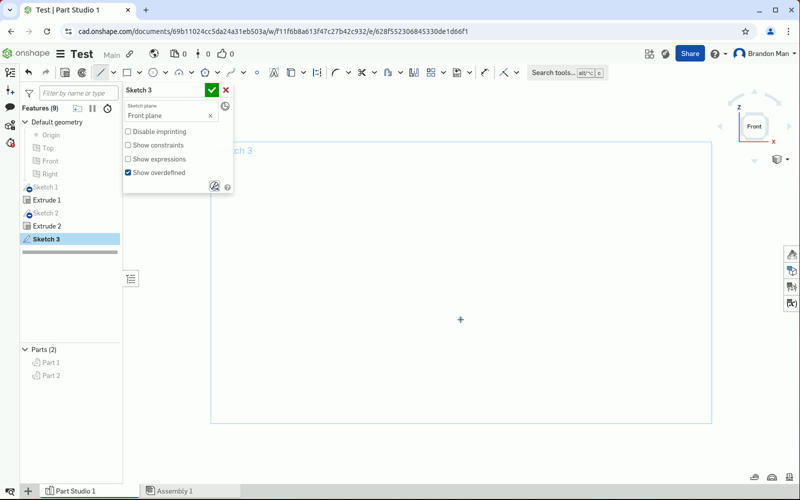
mouse_move(545, 319)
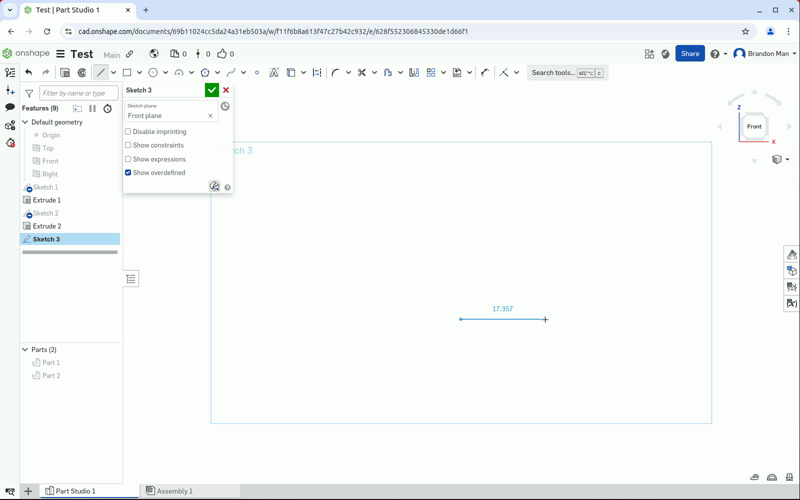
click(545, 319)
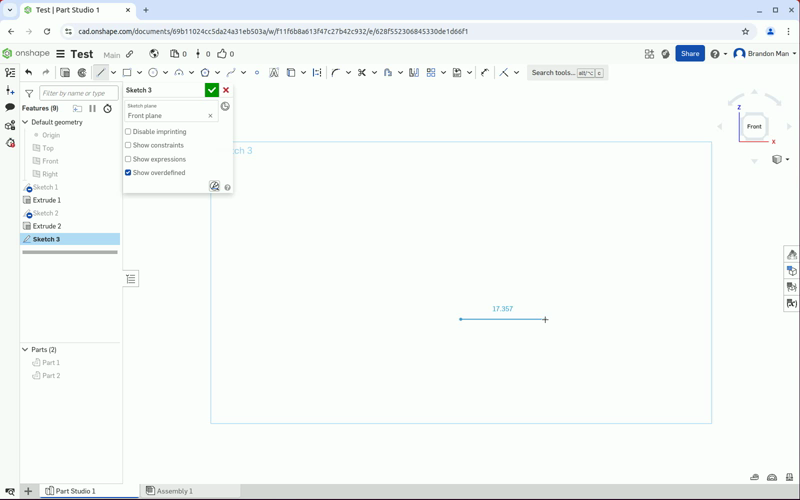
key_up(shift)
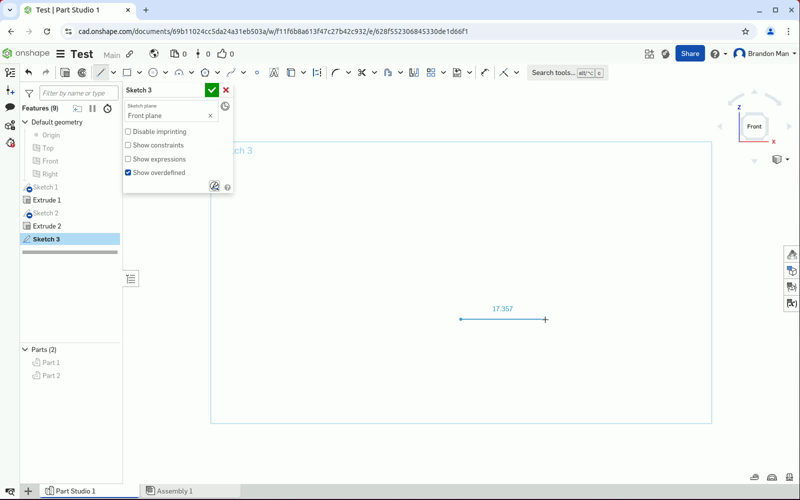
key_down(shift)
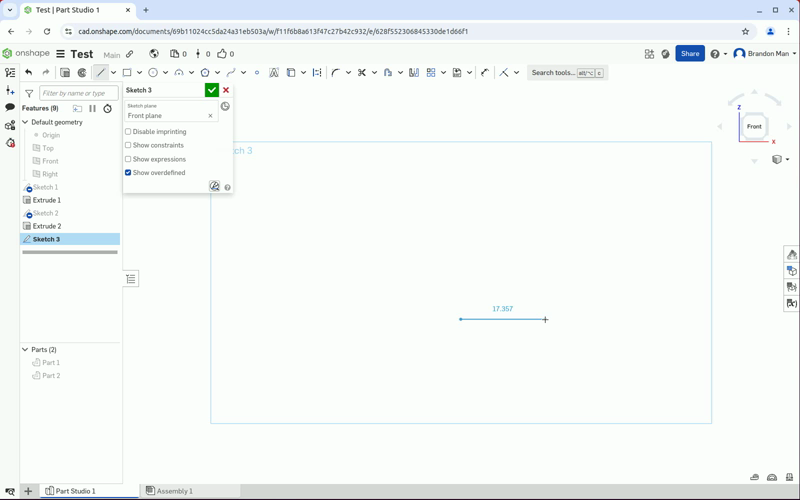
mouse_move(545, 170)
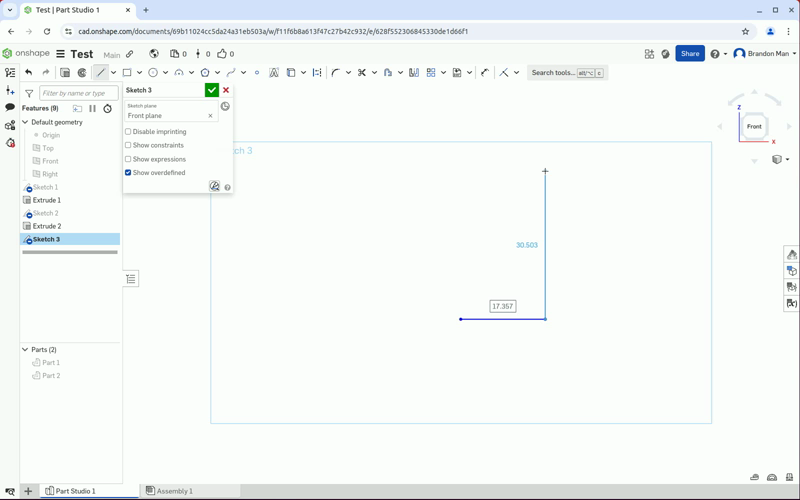
click(545, 170)
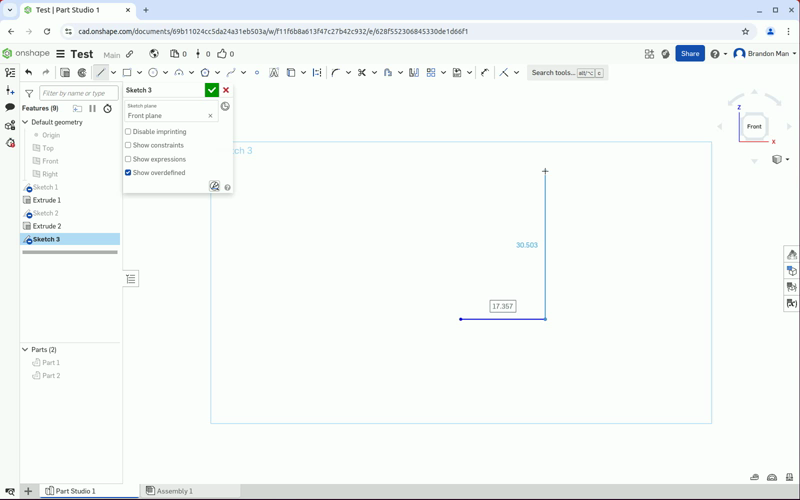
key_up(shift)
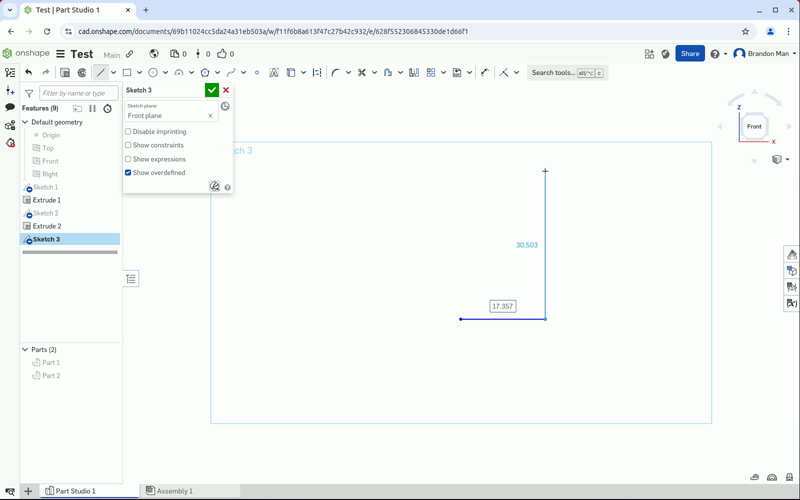
key_down(shift)
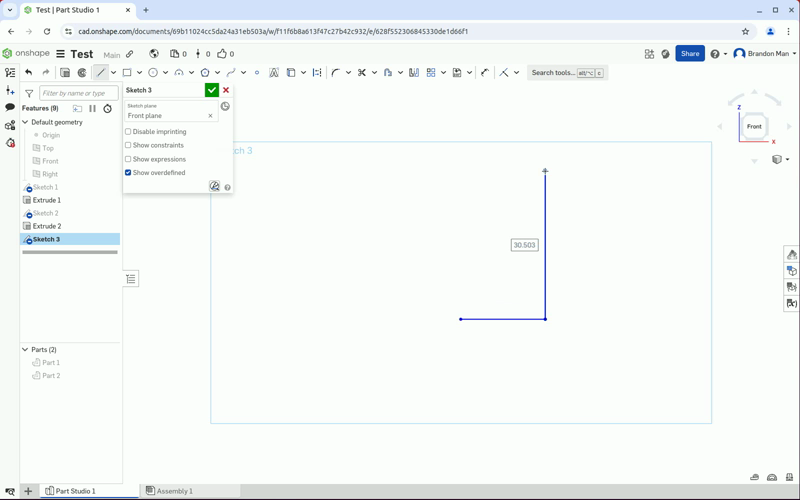
mouse_move(460, 170)
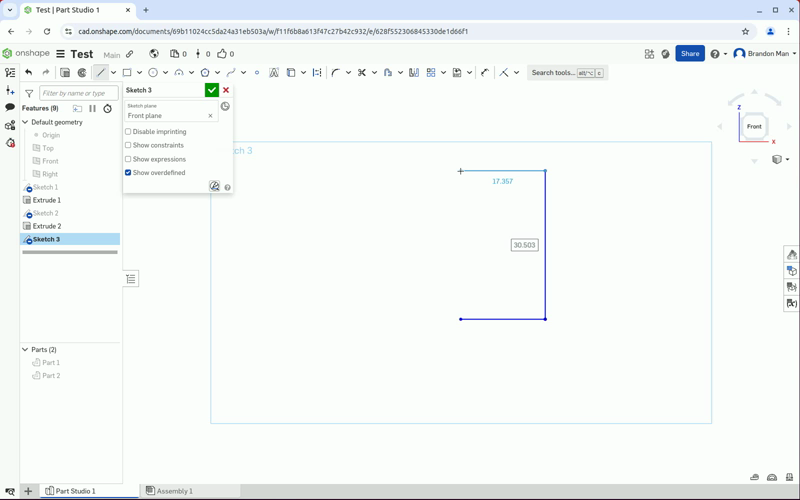
click(460, 170)
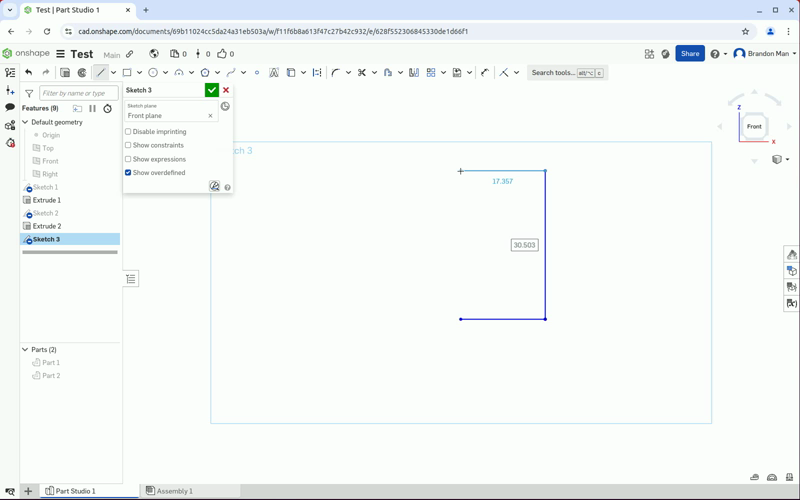
key_up(shift)
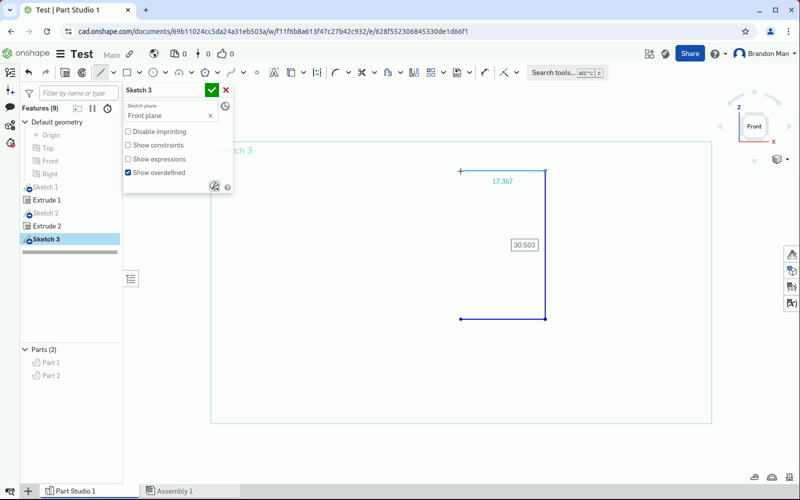
key_down(shift)
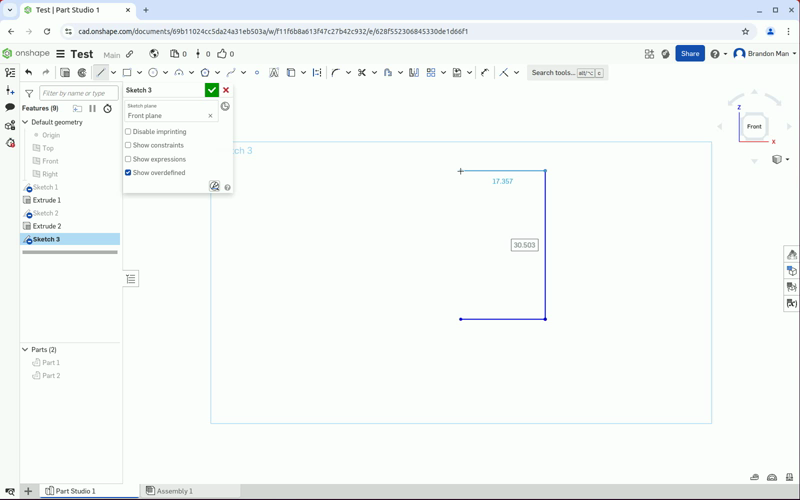
mouse_move(460, 319)
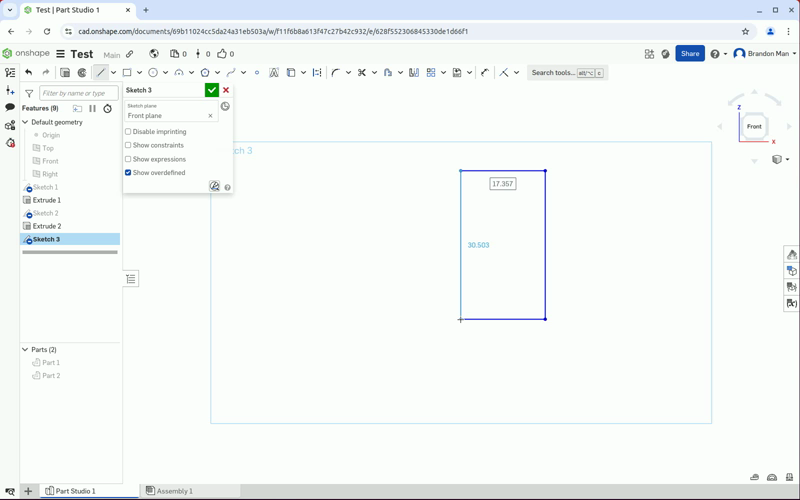
key_up(shift)
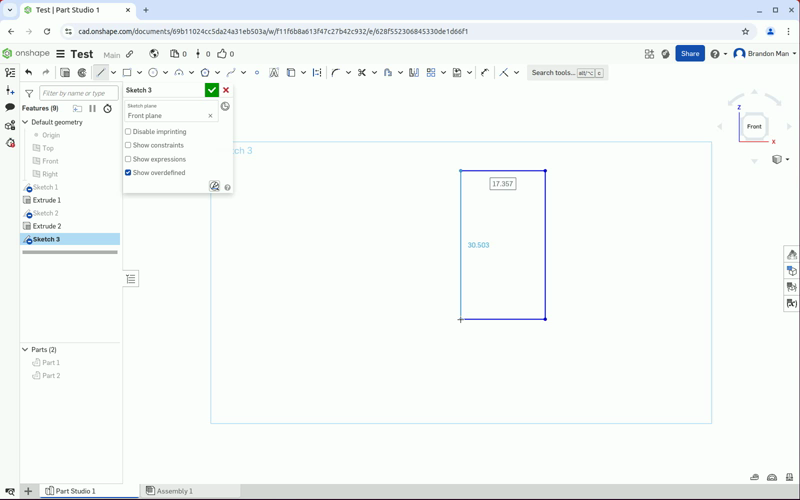
click(460, 319)
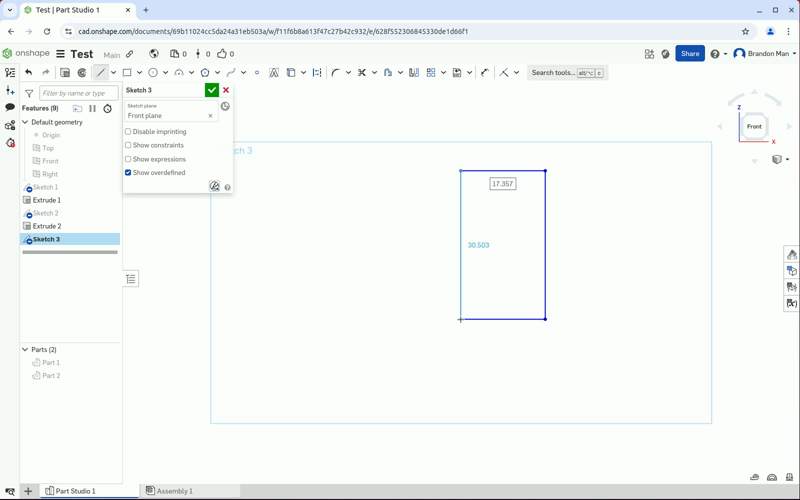
key(esc)
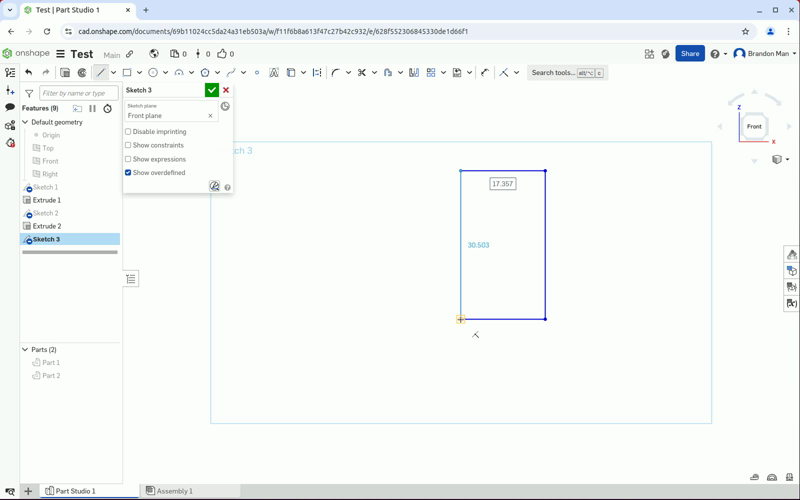
mouse_move(485, 253)
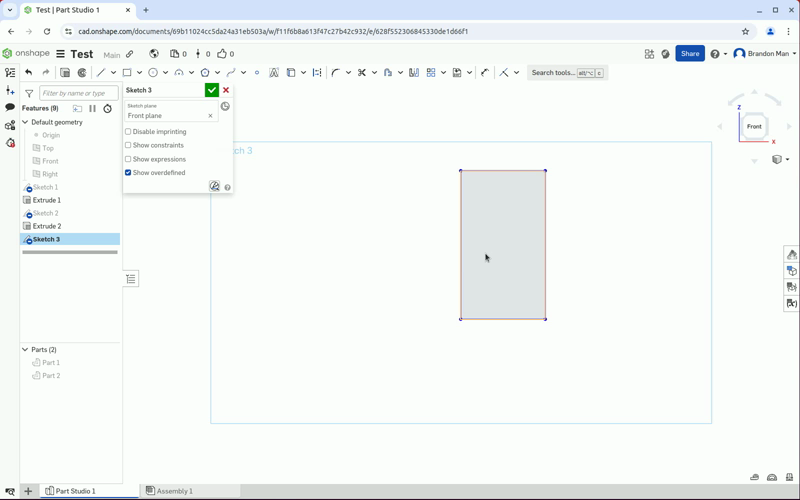
click(485, 253)
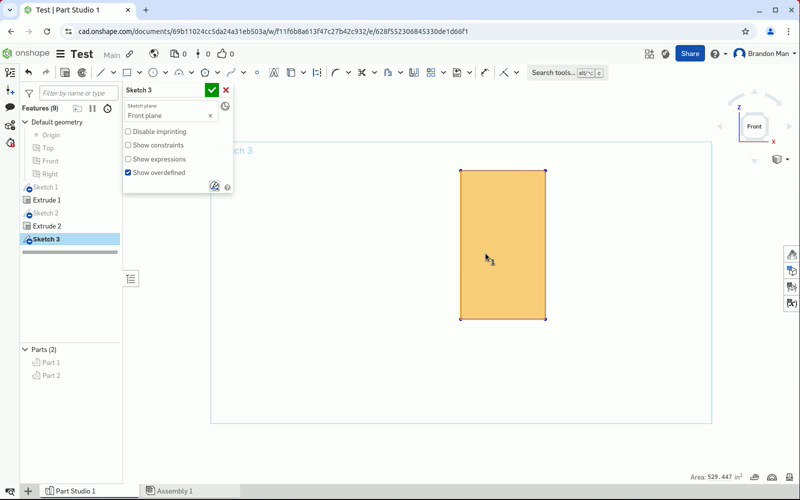
mouse_move(73, 352)
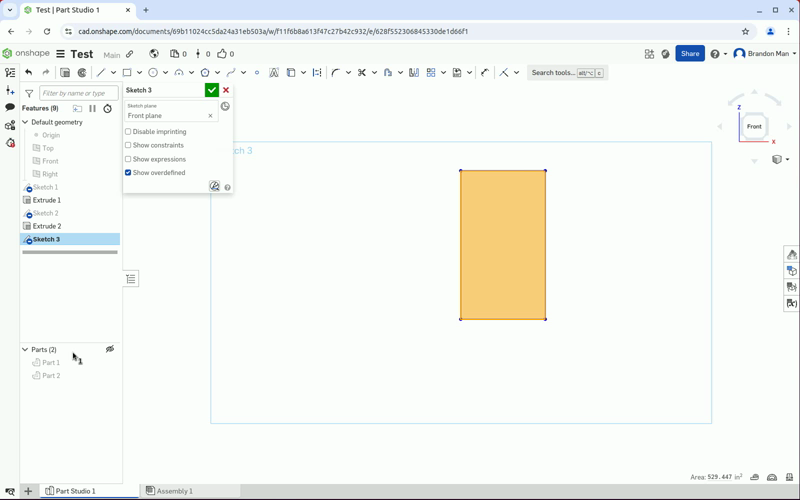
key(shift+y)
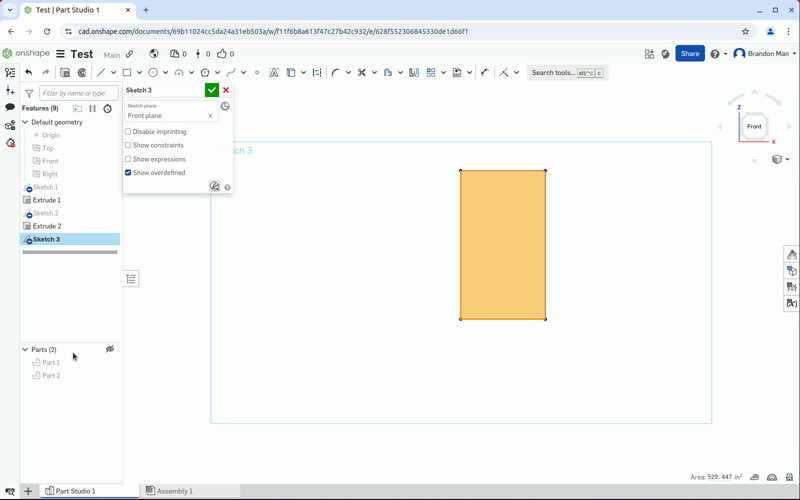
key(shift+e)
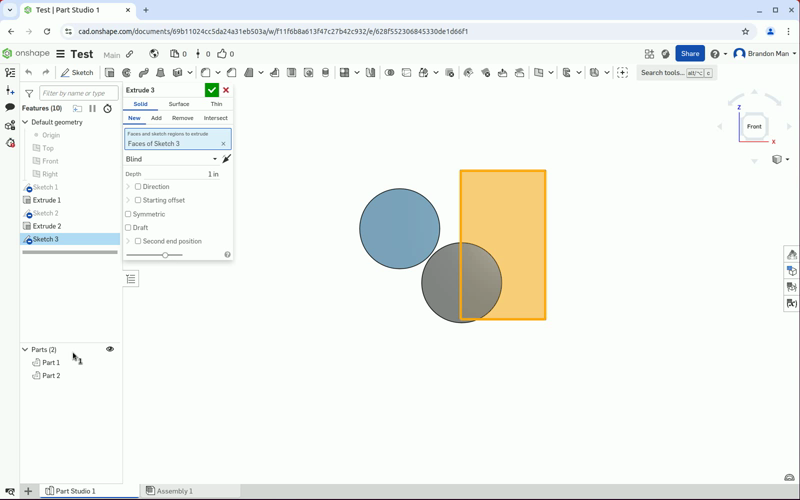
mouse_move(143, 106)
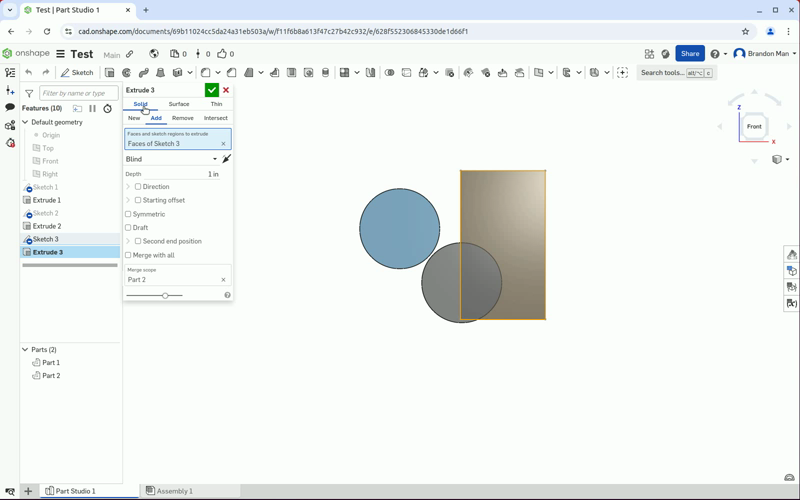
click(143, 106)
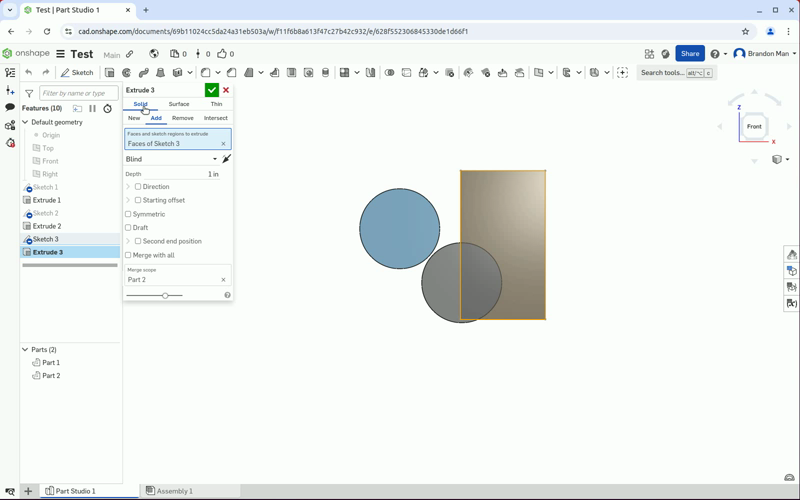
mouse_move(137, 120)
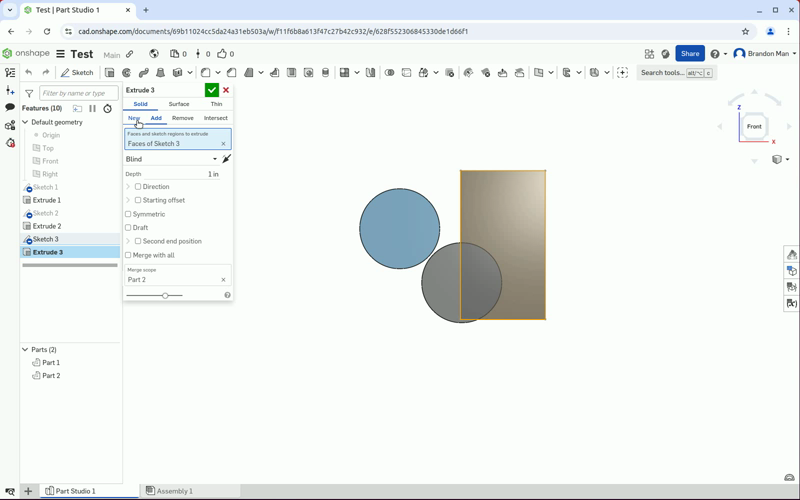
click(137, 120)
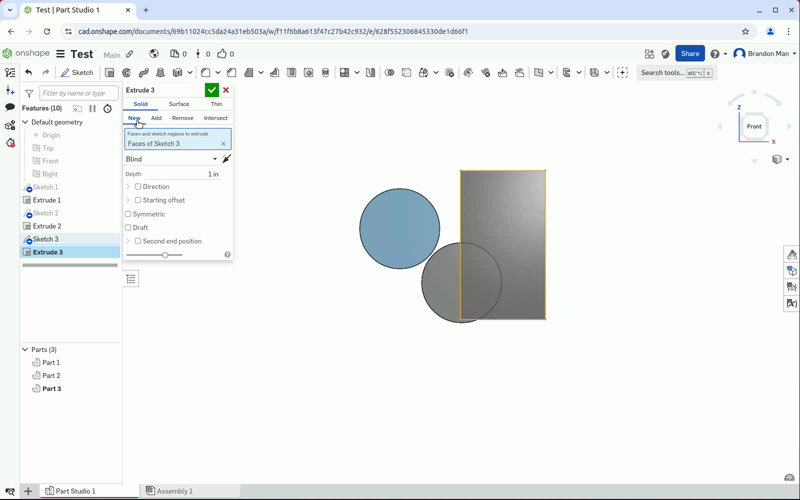
key(tab, 4)
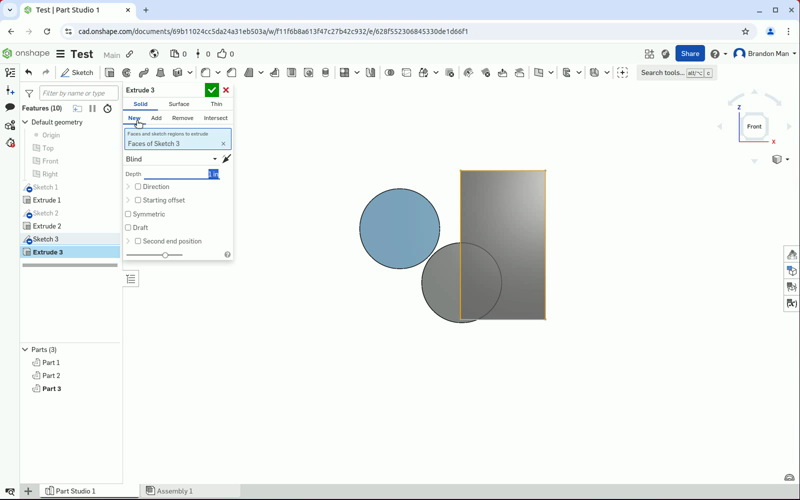
text(5.296)
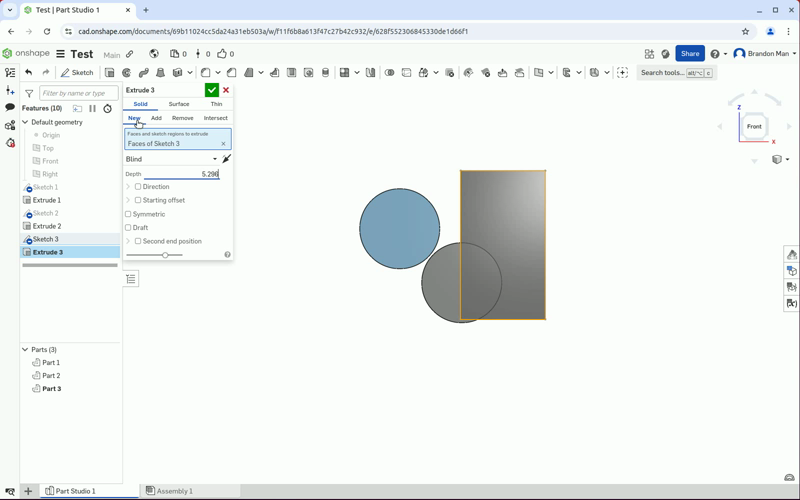
key(enter)
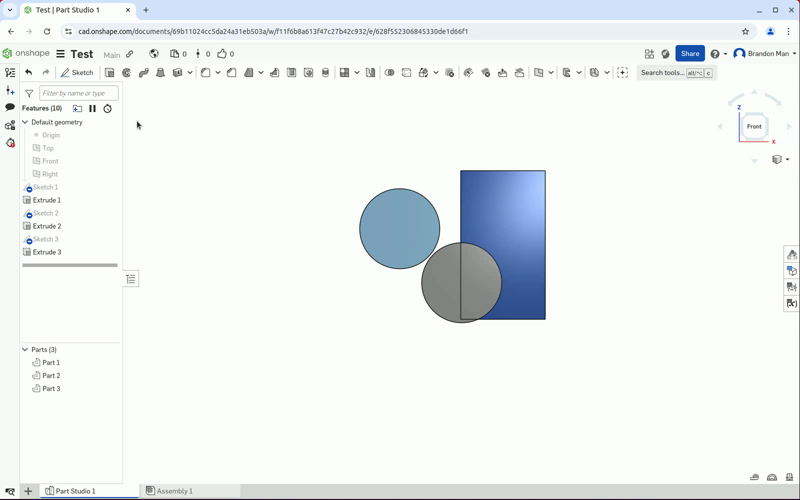
key(shift+h)
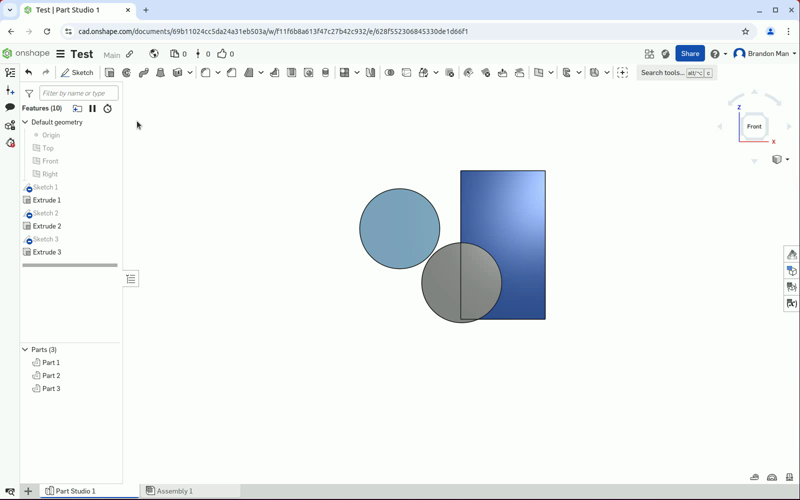
key(shift+h)
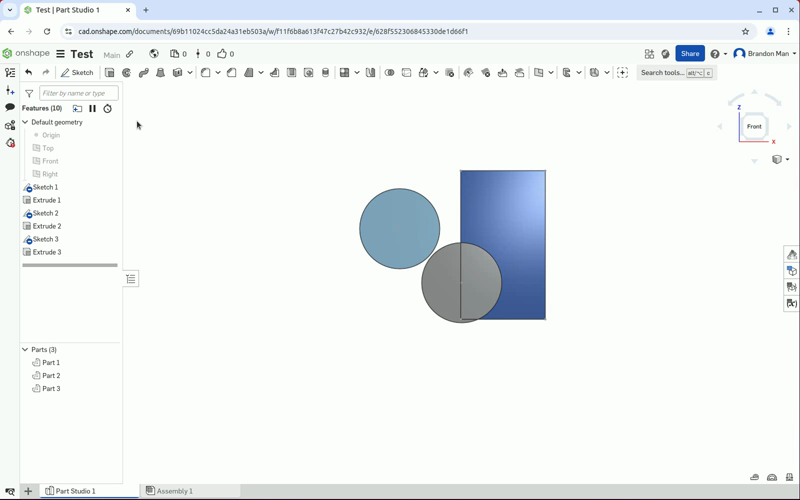
key(shift+7)
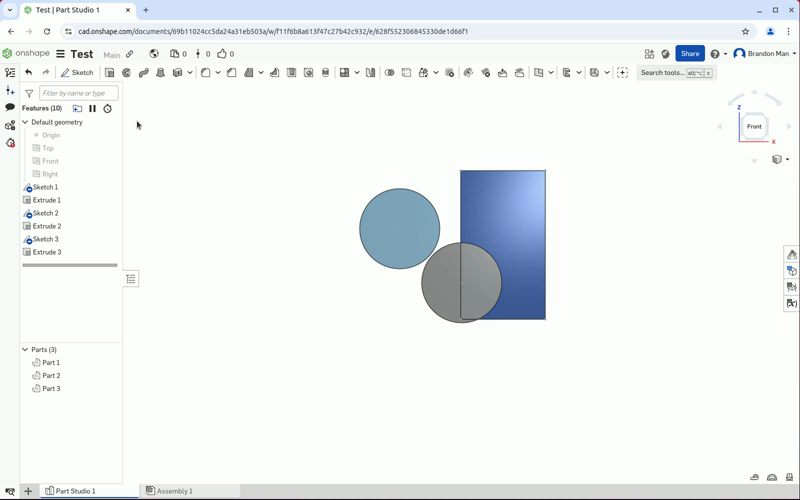
key(left, 2)
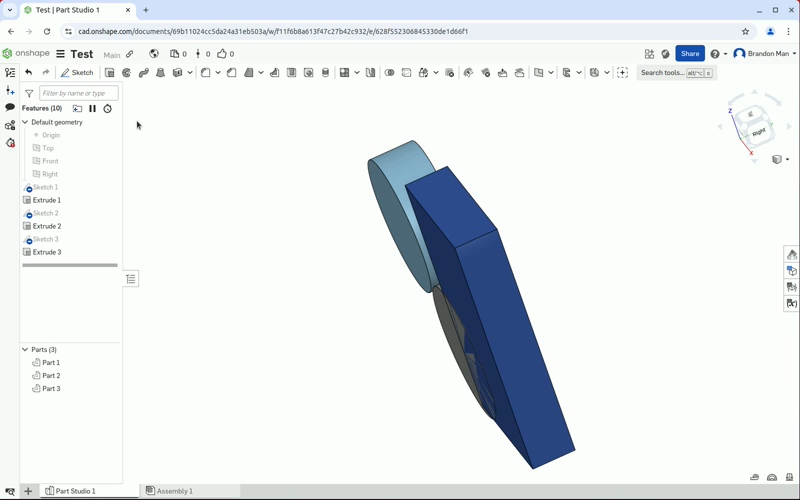
key(down, 2)
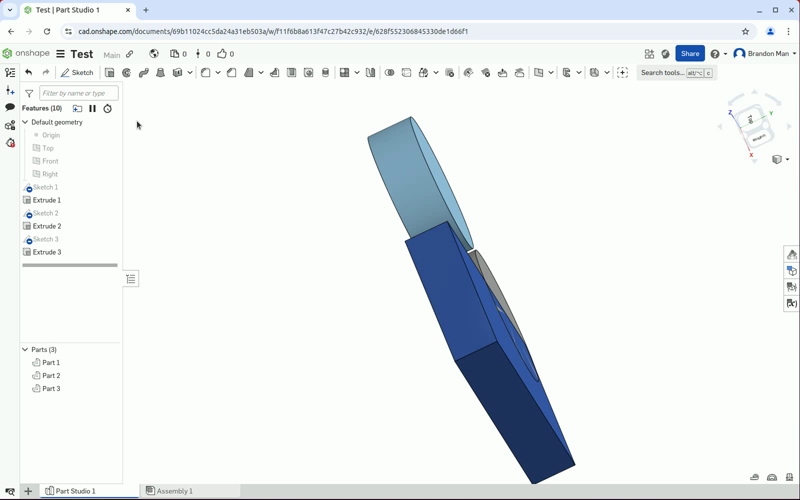
key(up, 2)
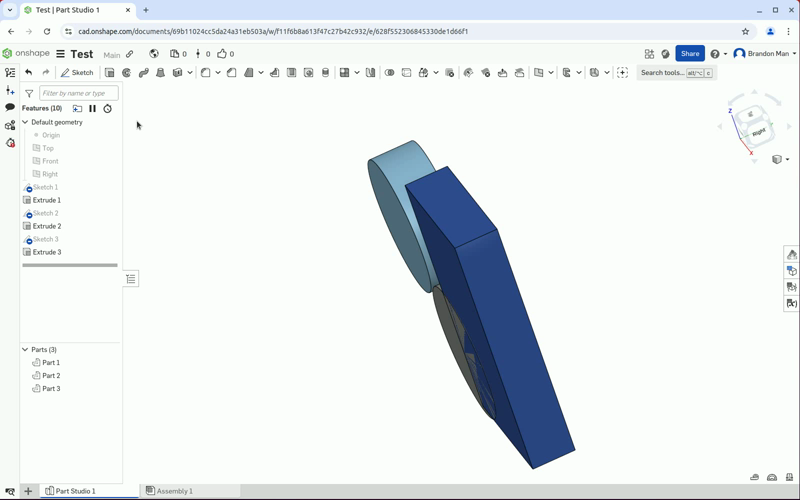
key(right, 2)
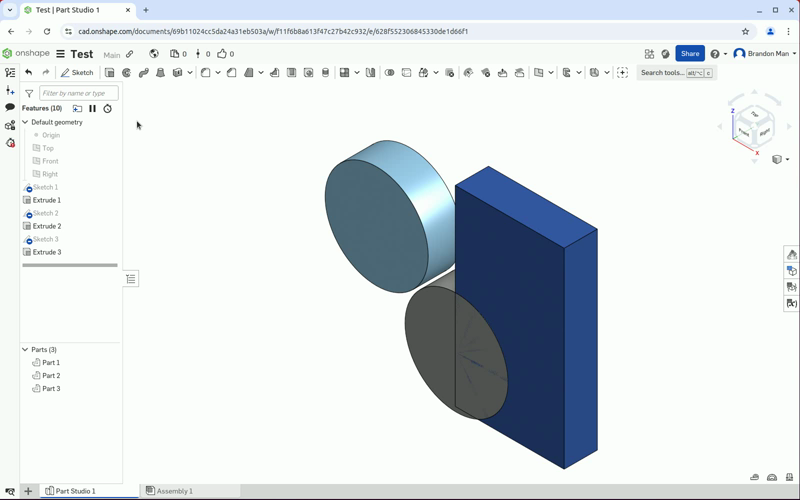
mouse_move(73, 189)
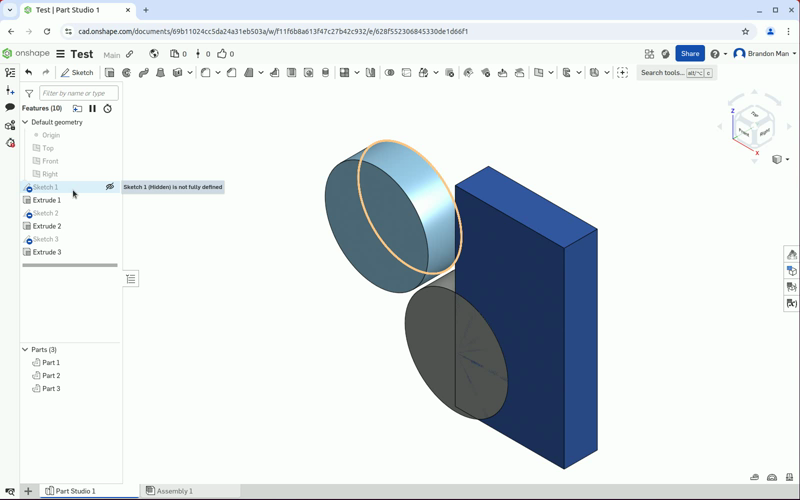
click(73, 189)